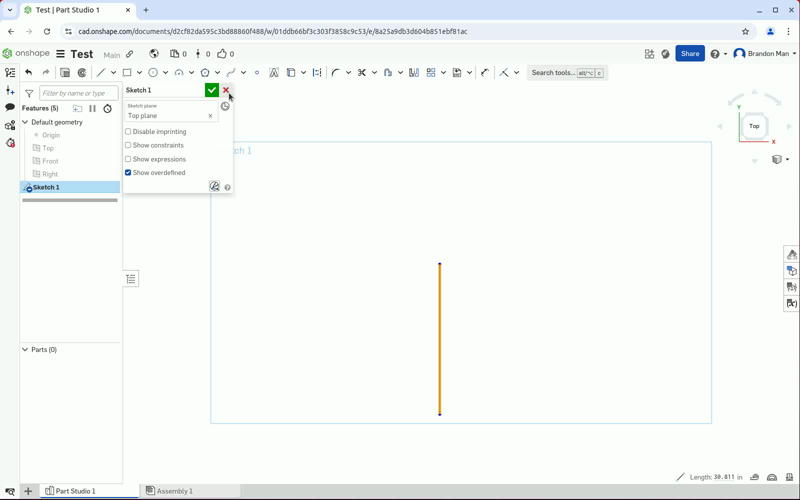
key(shift+h)
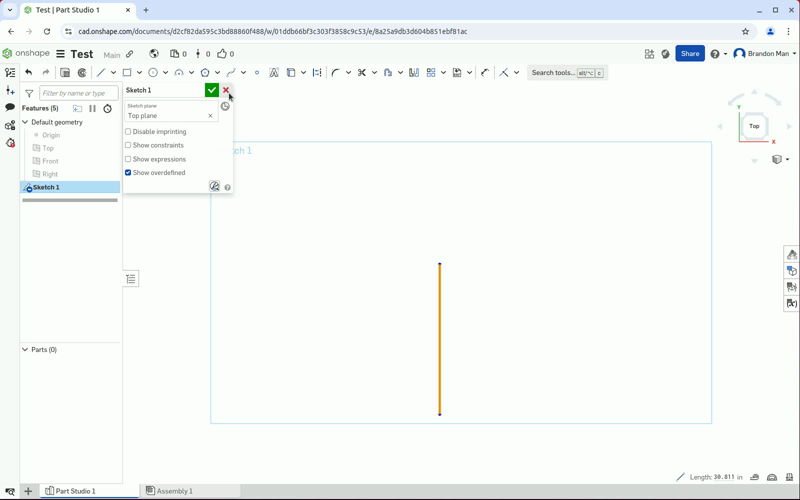
mouse_move(73, 352)
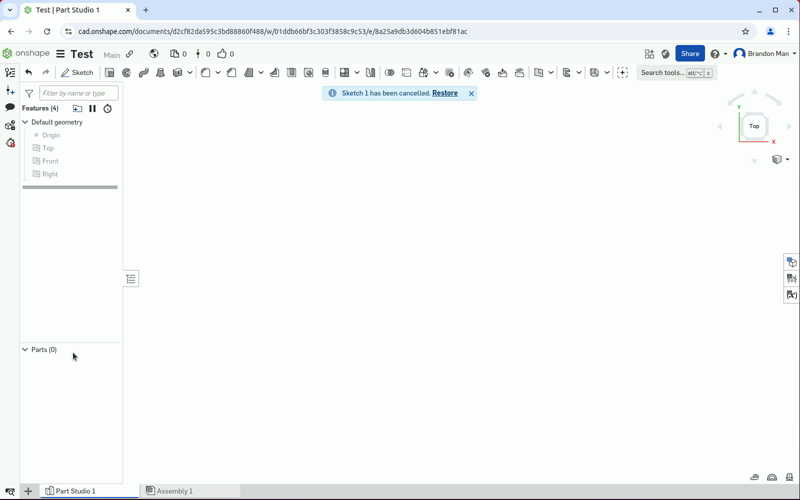
key(y)
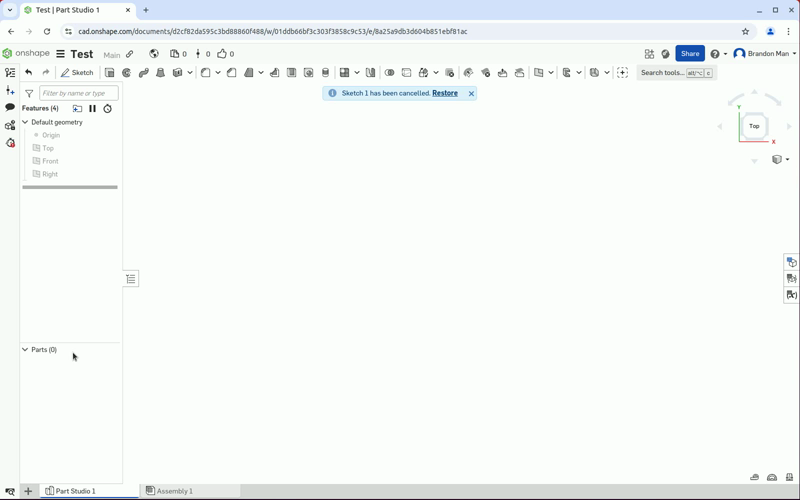
key(shift+p)
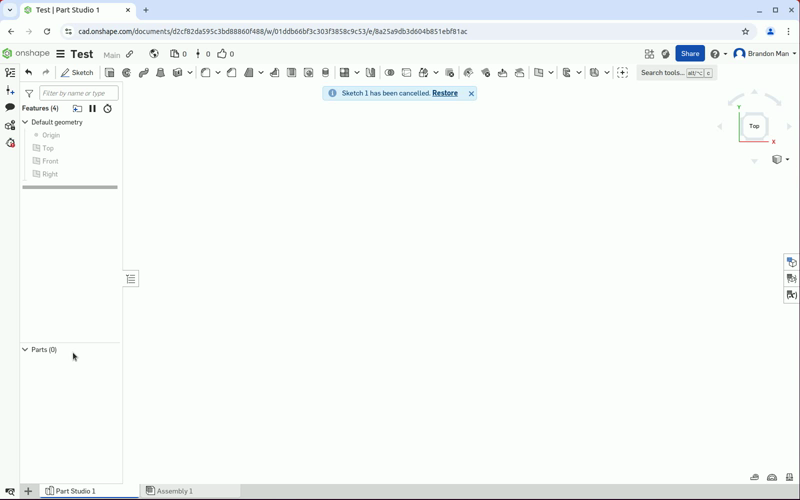
key(space)
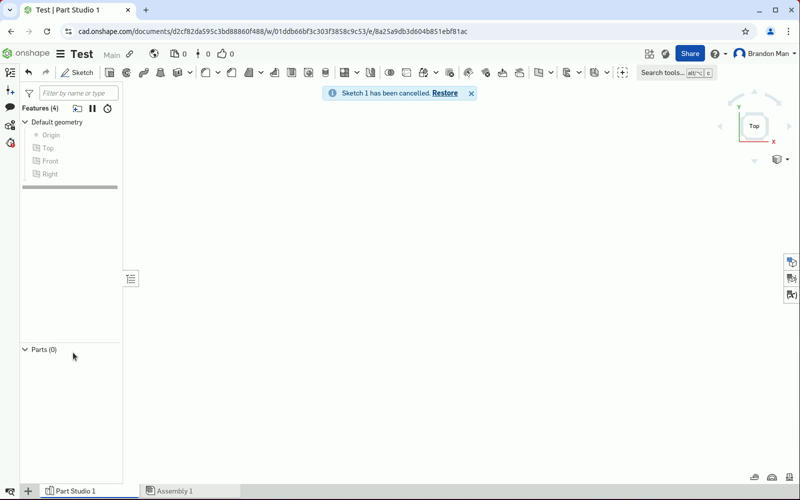
key_down(shift)
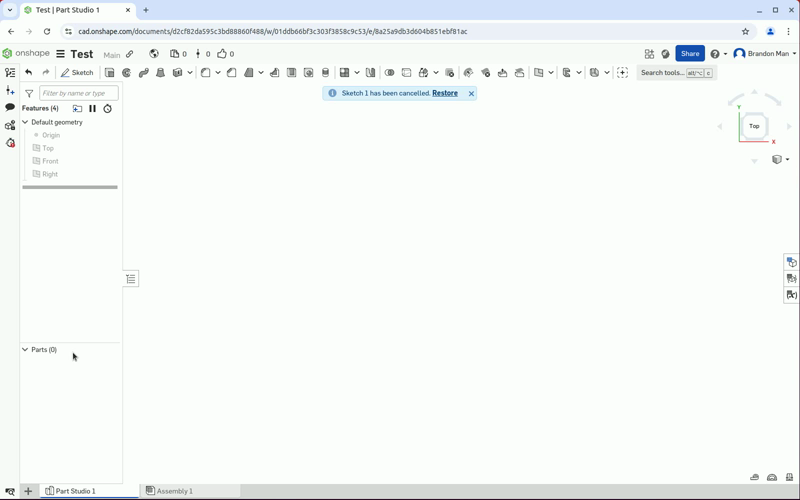
key(up)
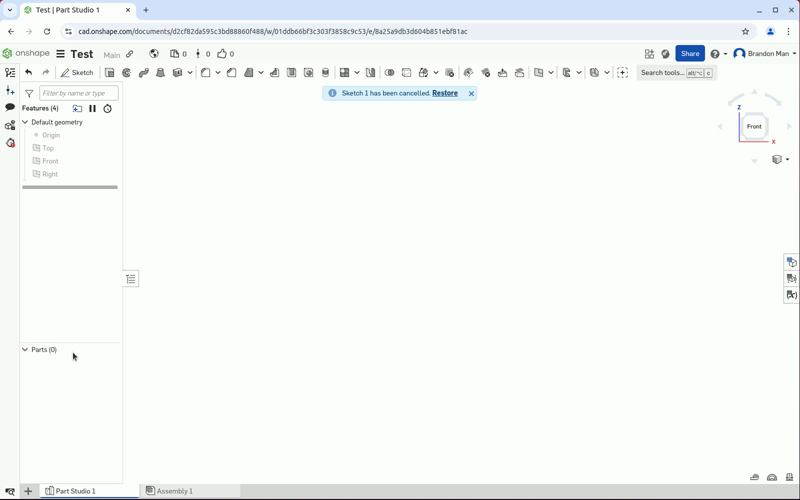
key_up(shift)
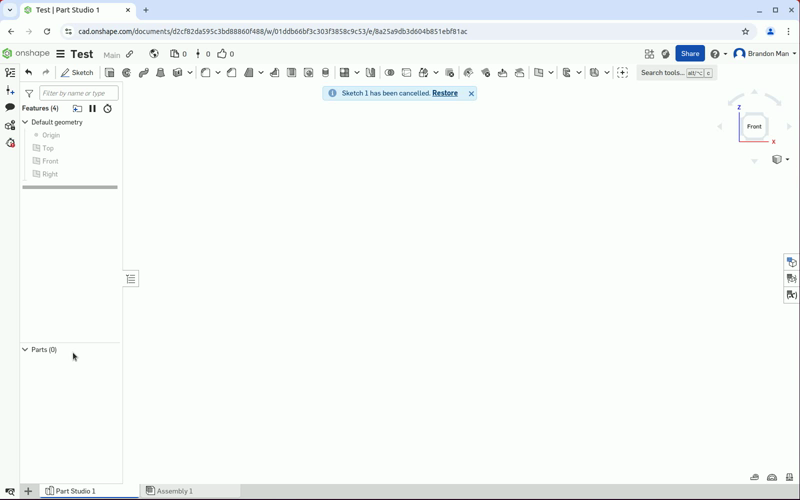
mouse_move(73, 352)
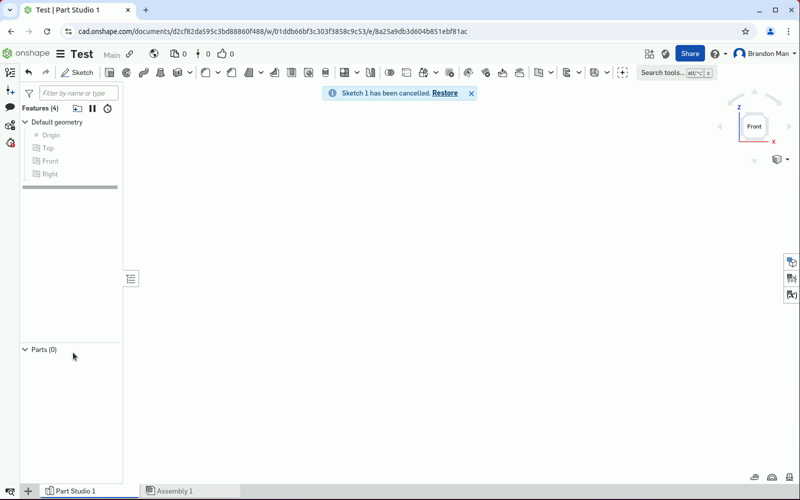
key(shift+y)
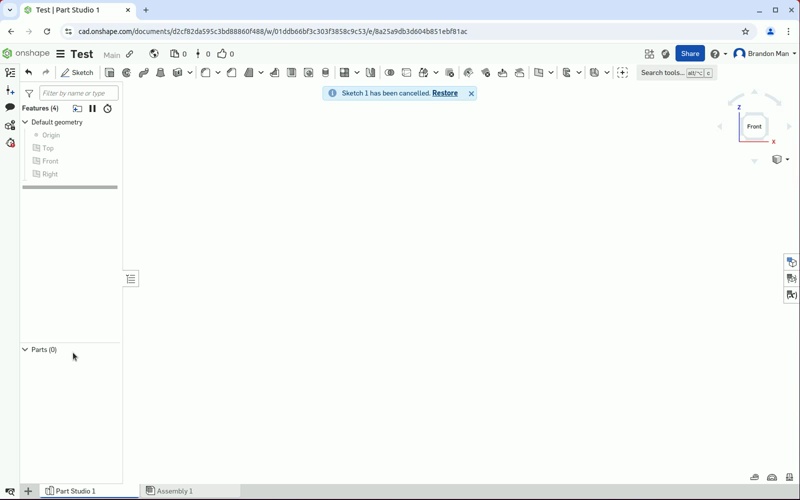
key(shift+s)
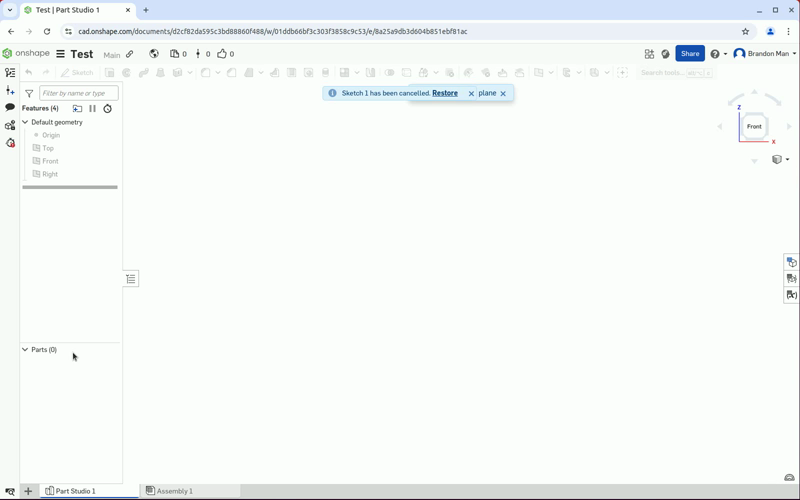
mouse_move(73, 163)
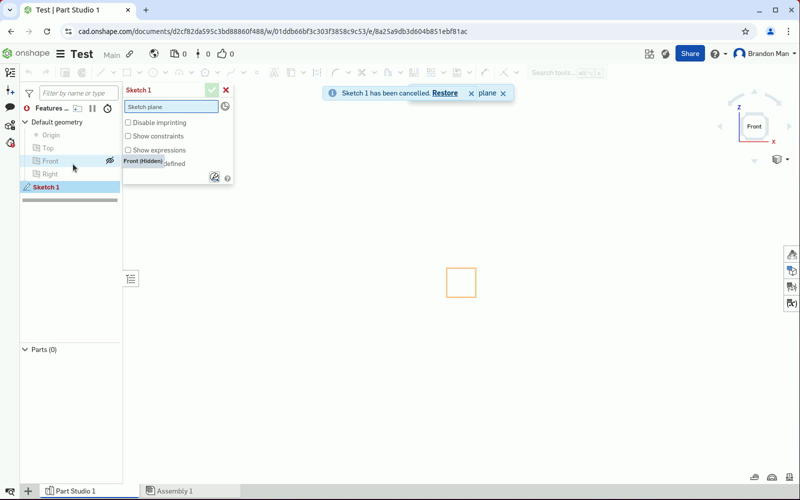
click(73, 163)
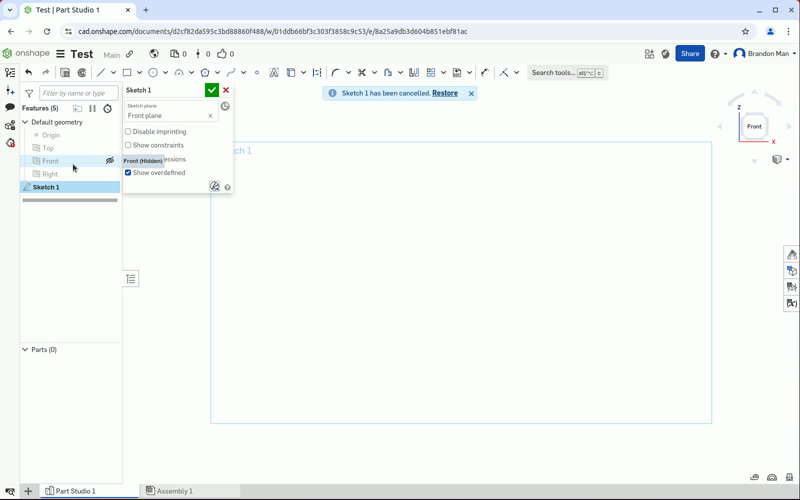
mouse_move(73, 352)
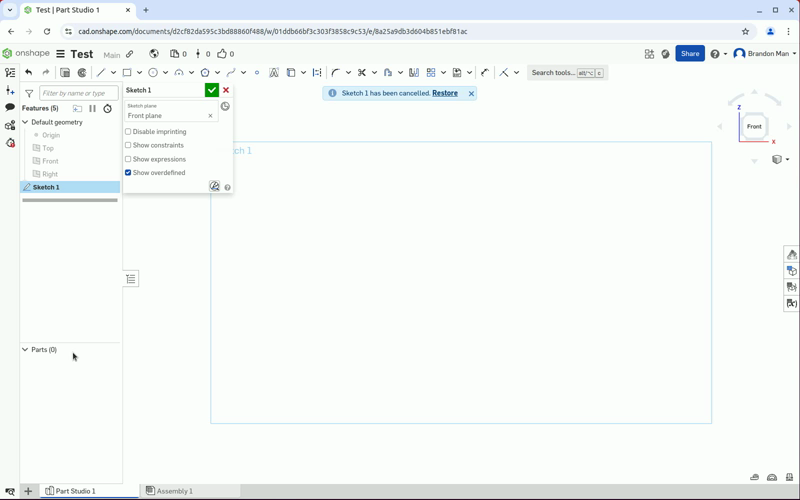
key(y)
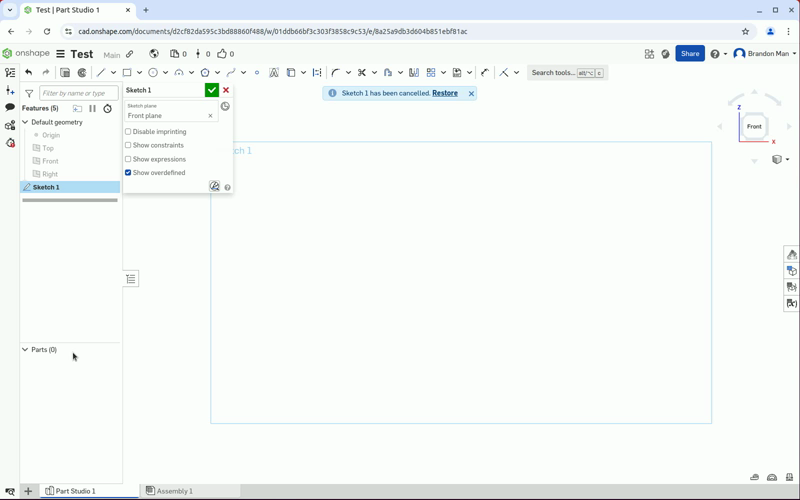
key(c)
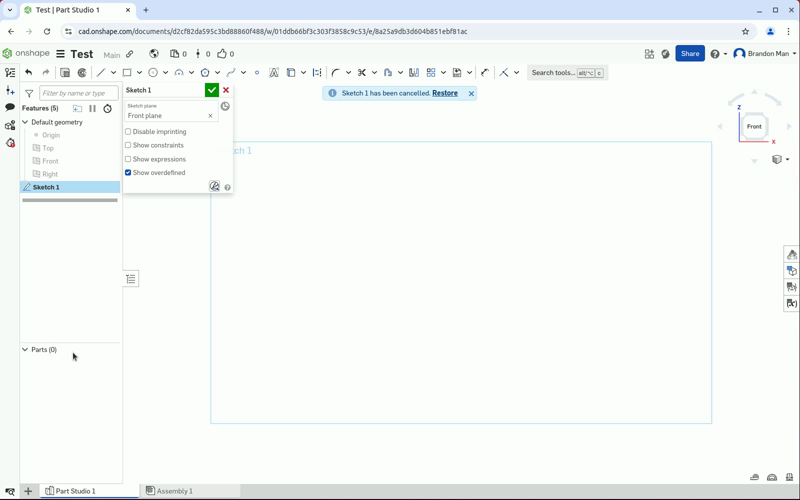
key_down(shift)
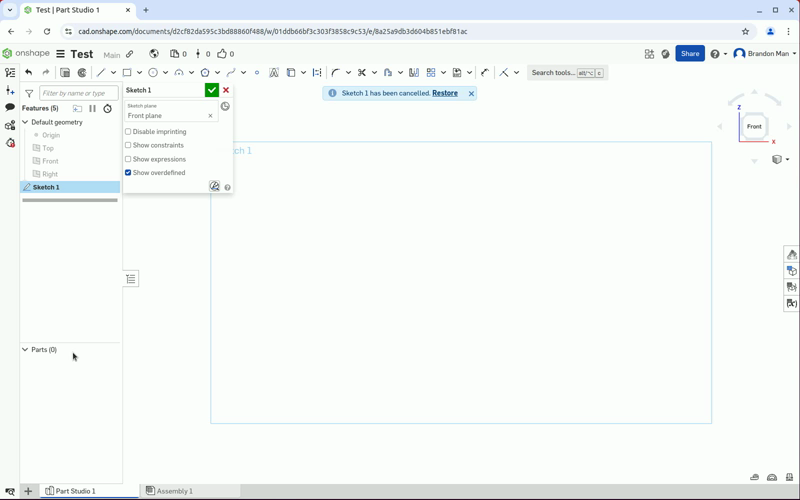
mouse_move(461, 282)
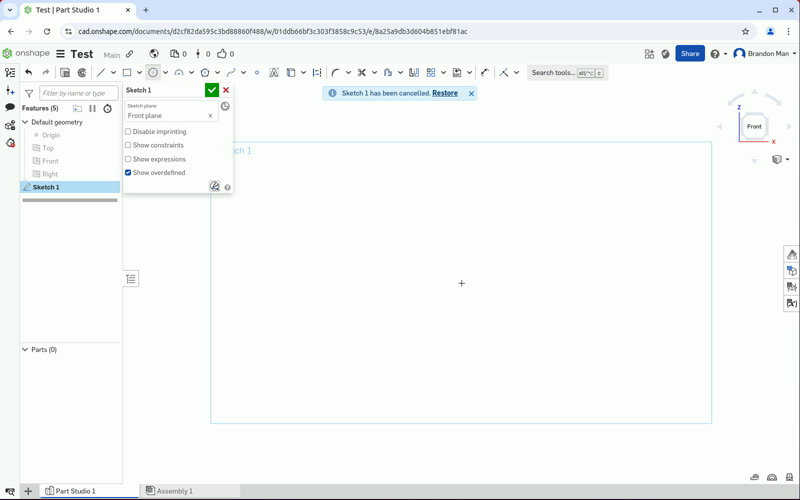
click(461, 282)
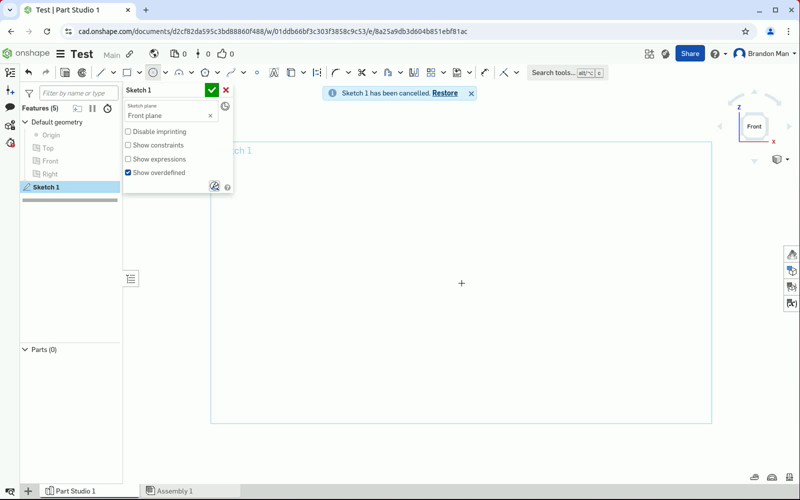
key_up(shift)
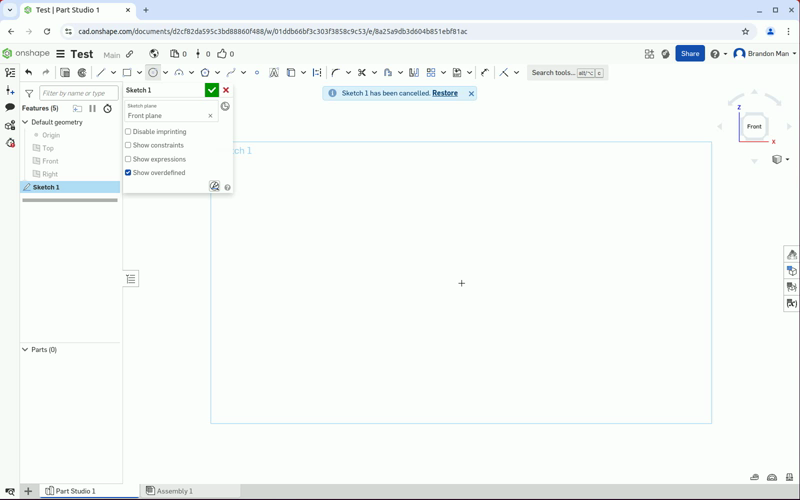
mouse_move(484, 282)
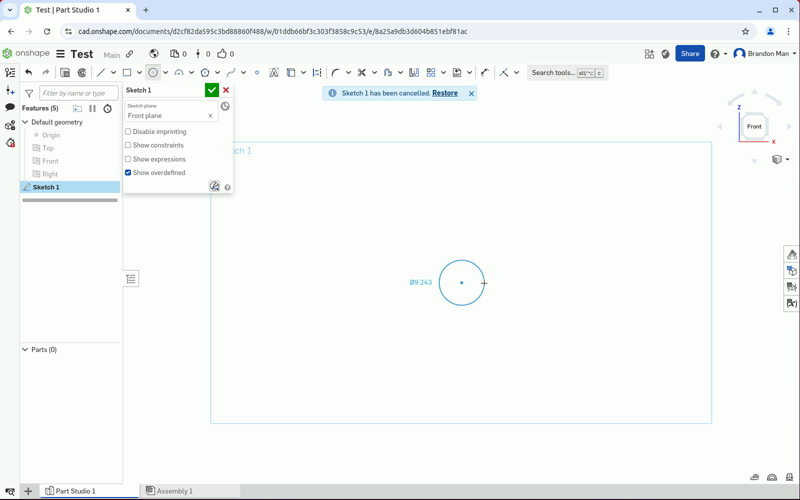
click(484, 282)
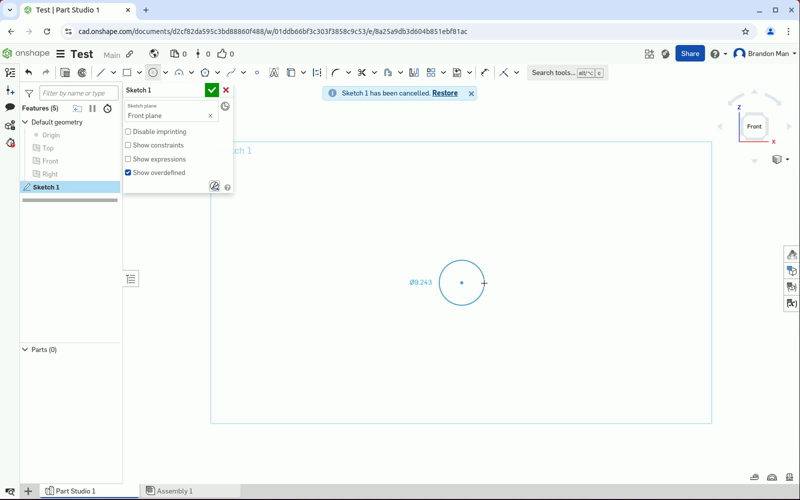
key(esc)
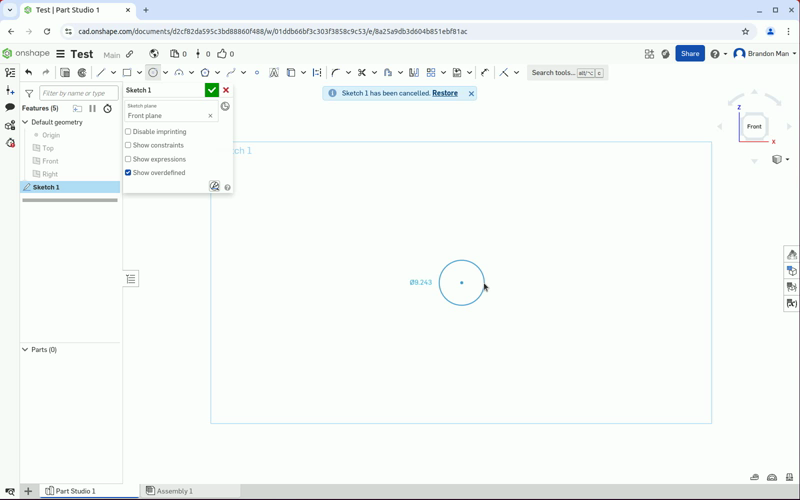
mouse_move(453, 284)
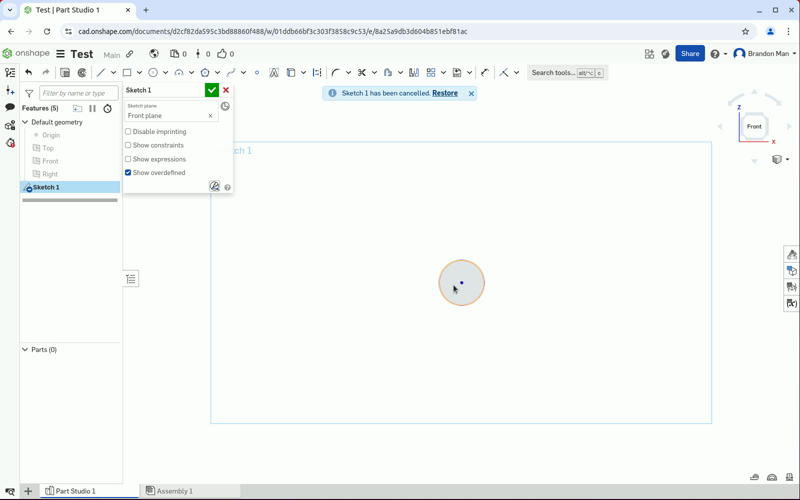
scroll(6)
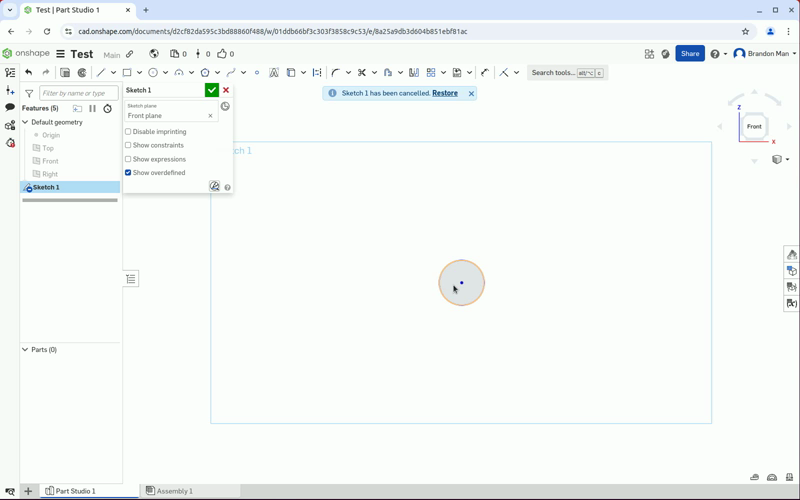
scroll(6)
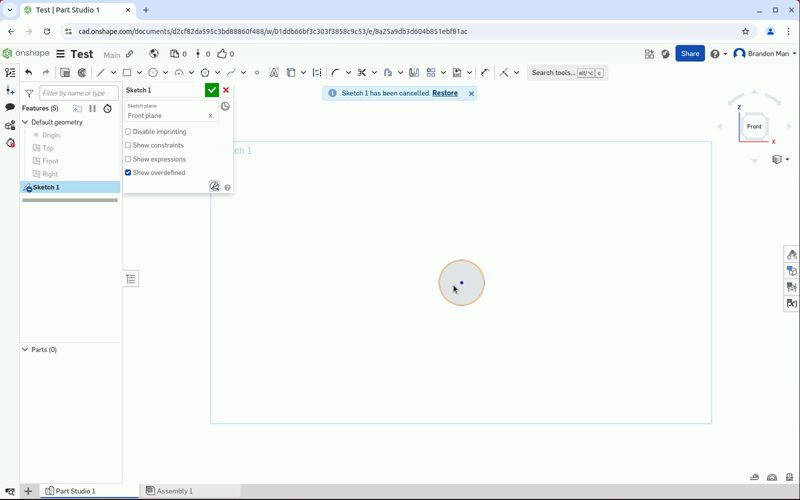
scroll(6)
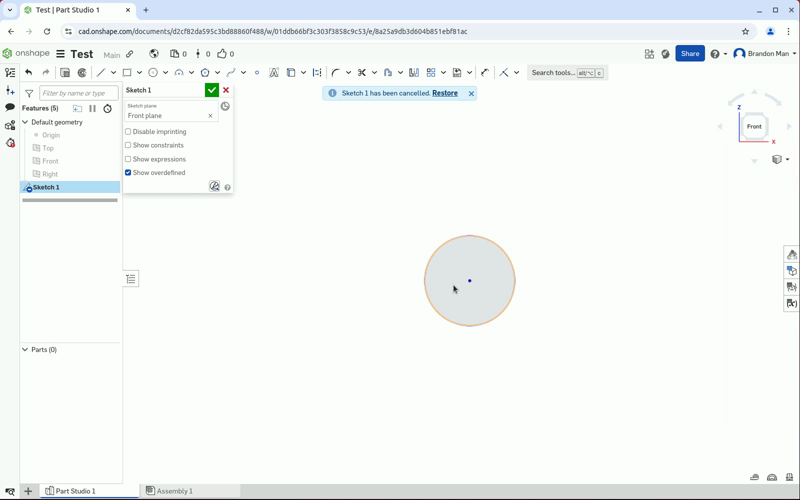
scroll(6)
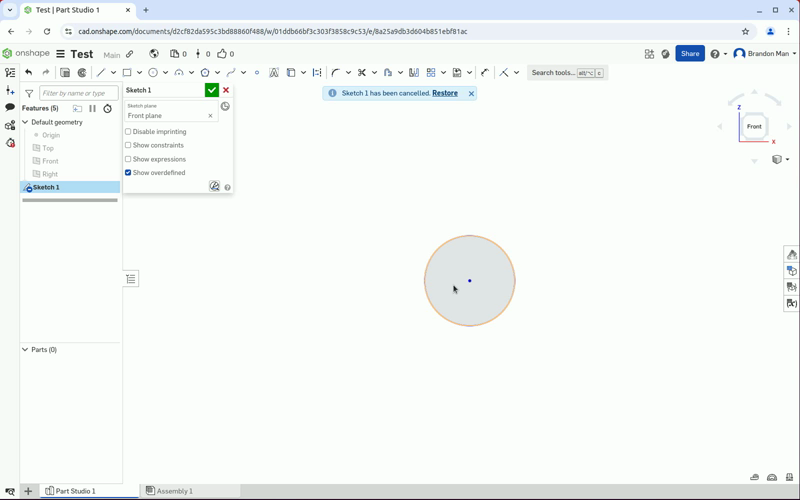
scroll(6)
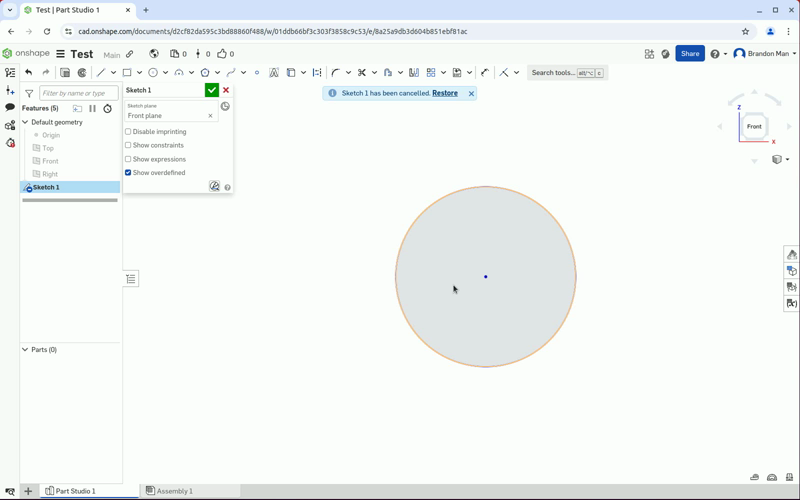
scroll(6)
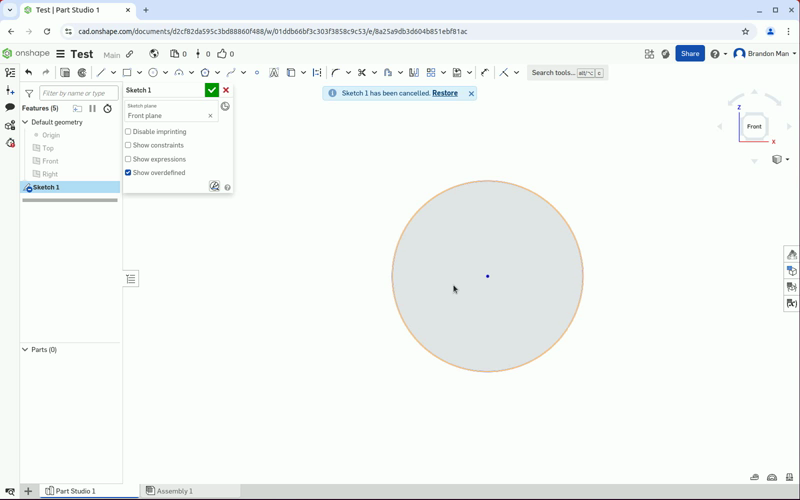
scroll(6)
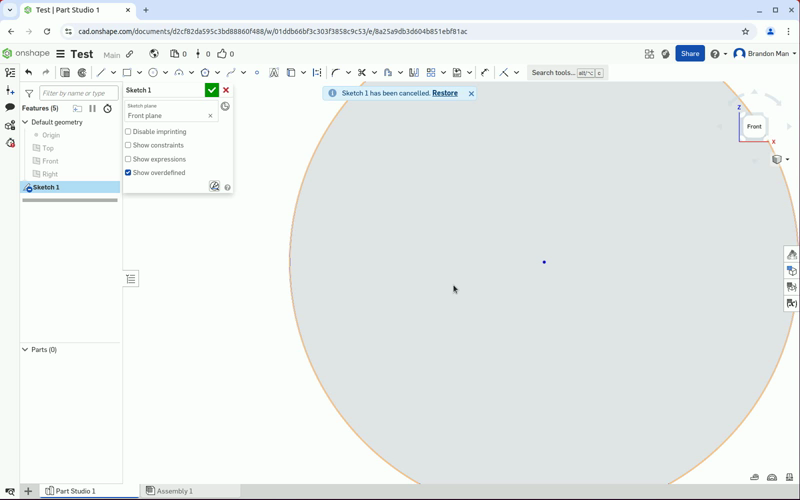
click(453, 284)
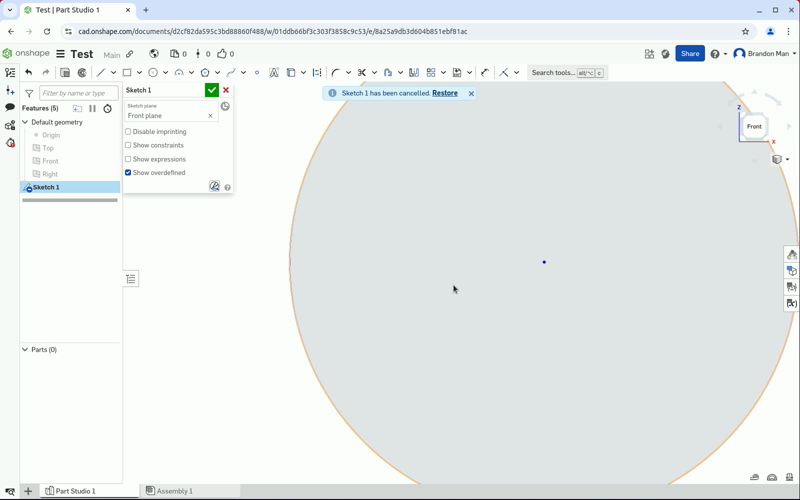
scroll(-6)
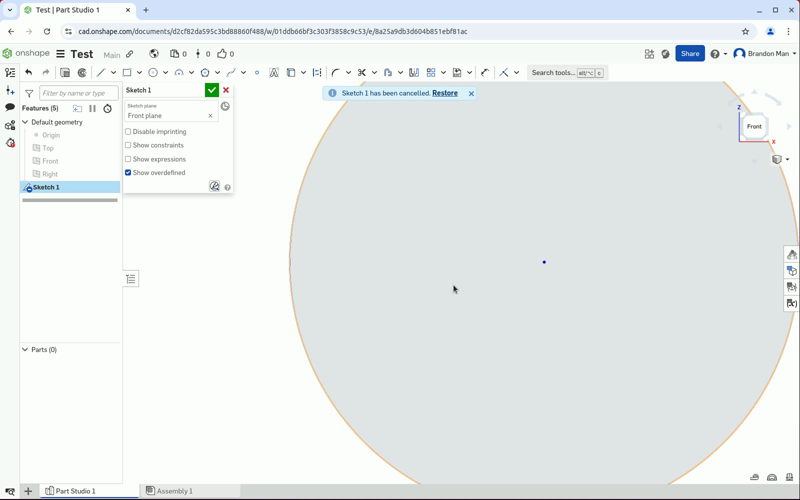
scroll(-6)
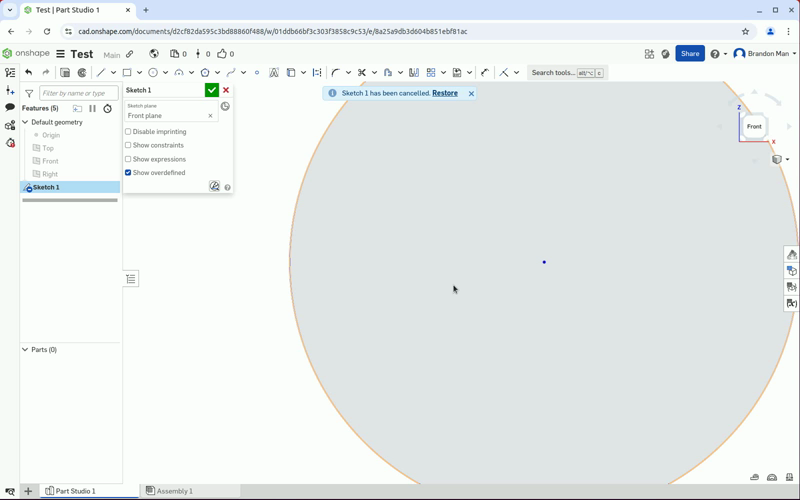
scroll(-6)
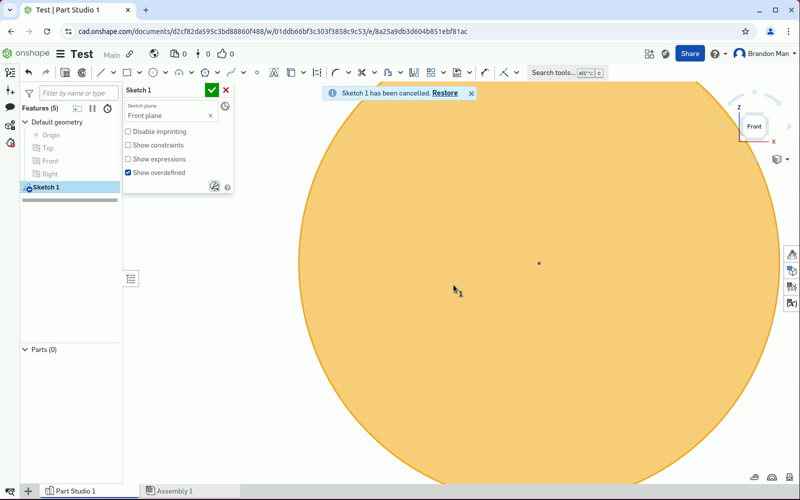
scroll(-6)
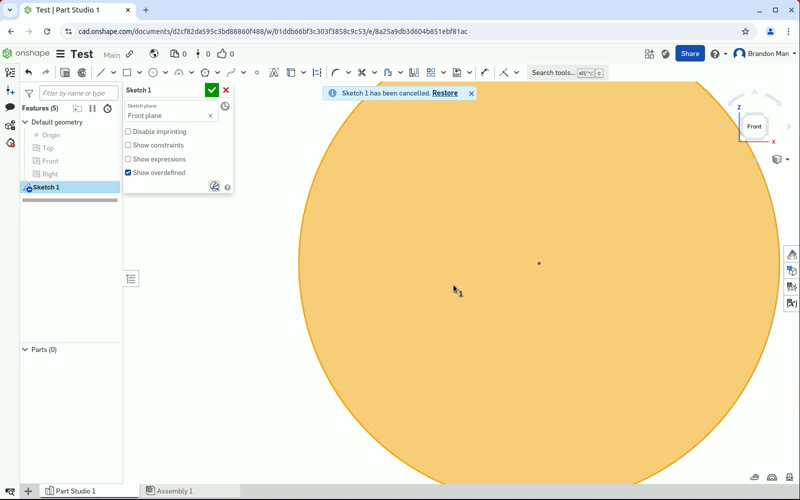
scroll(-6)
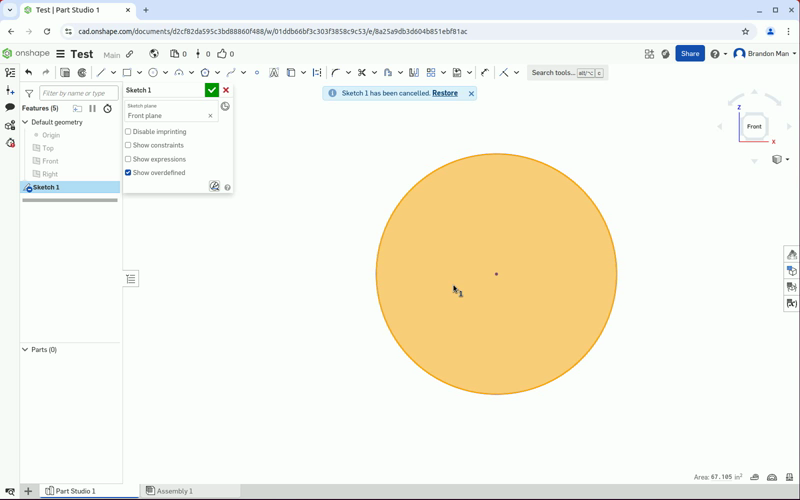
scroll(-6)
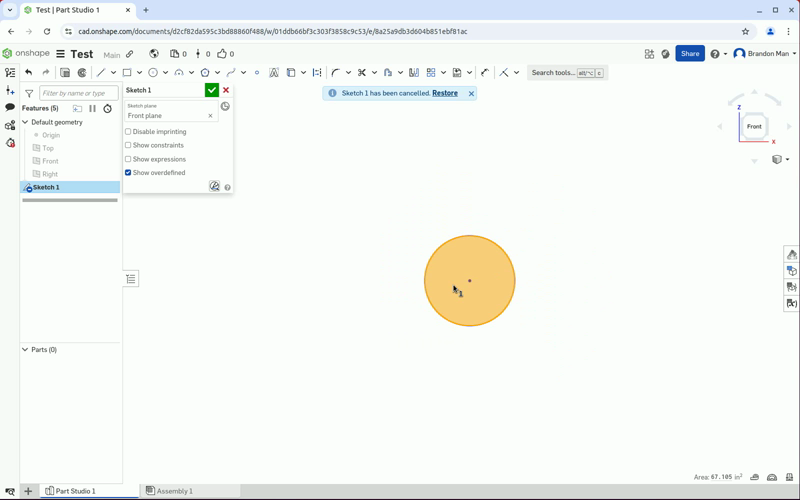
scroll(-6)
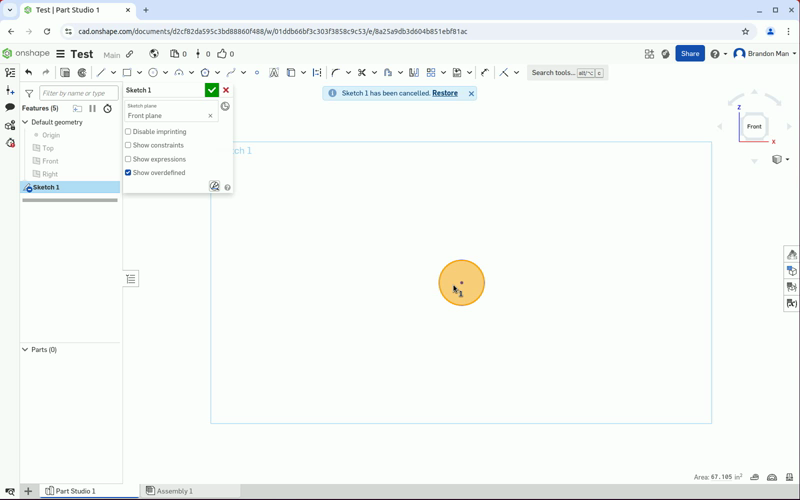
mouse_move(73, 352)
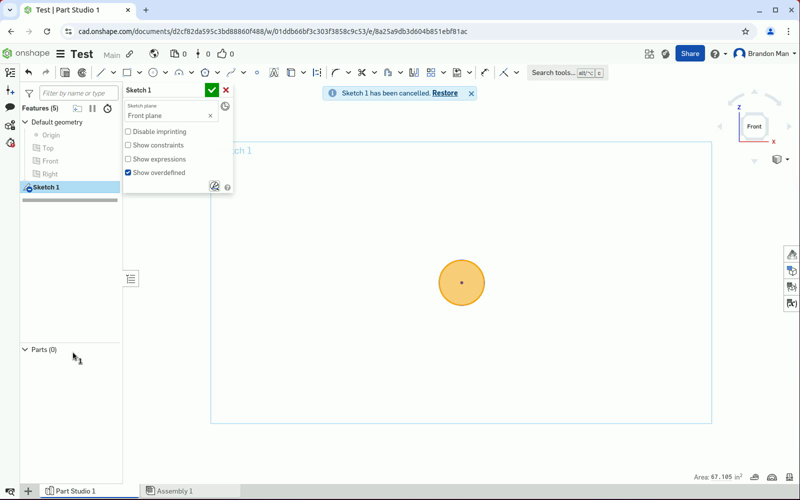
key(shift+y)
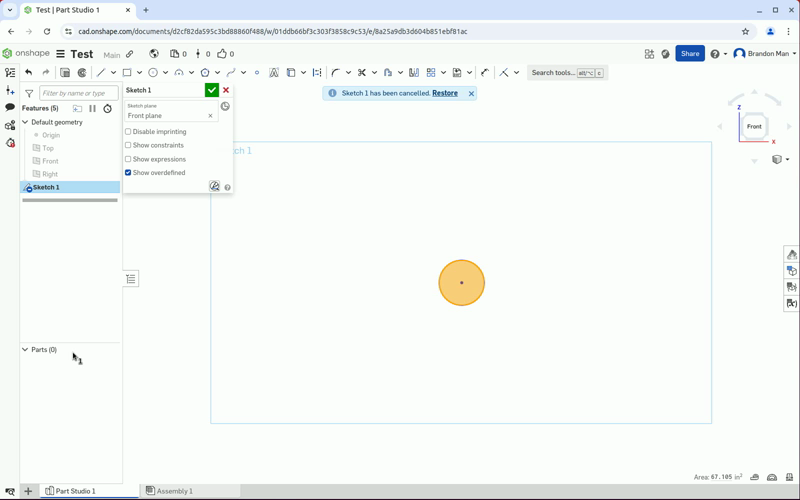
key(shift+e)
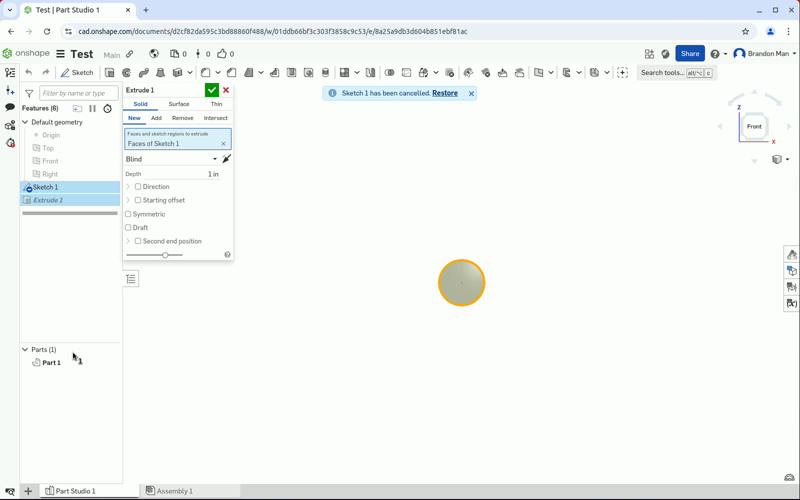
mouse_move(143, 106)
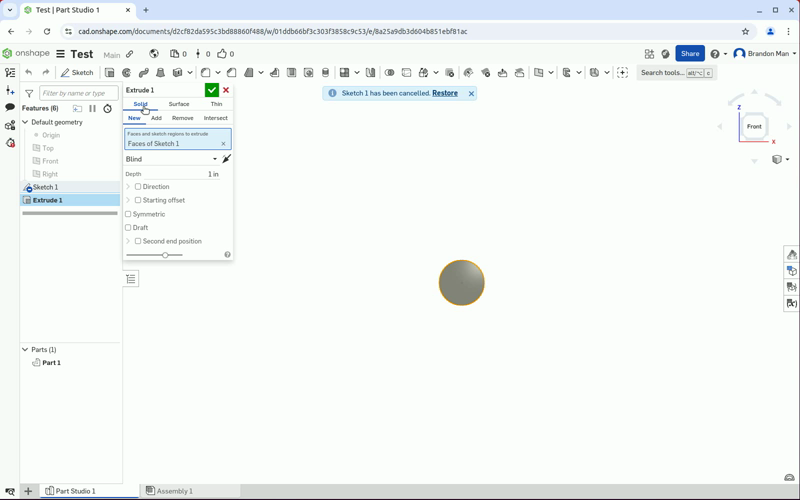
click(143, 106)
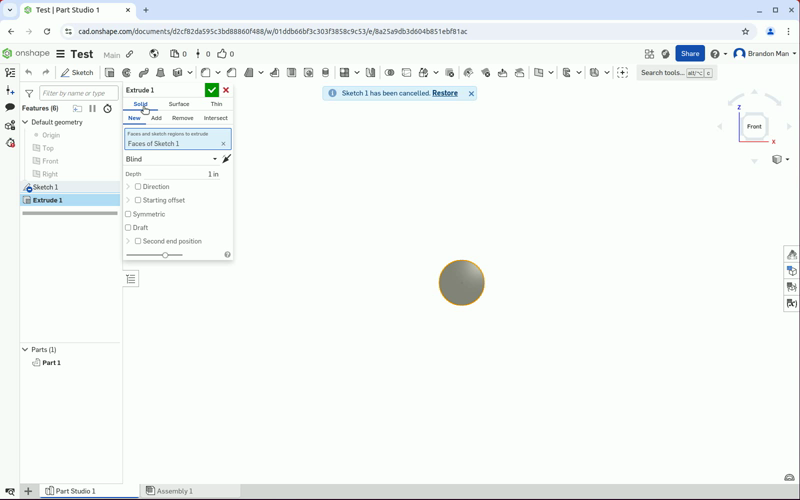
mouse_move(137, 120)
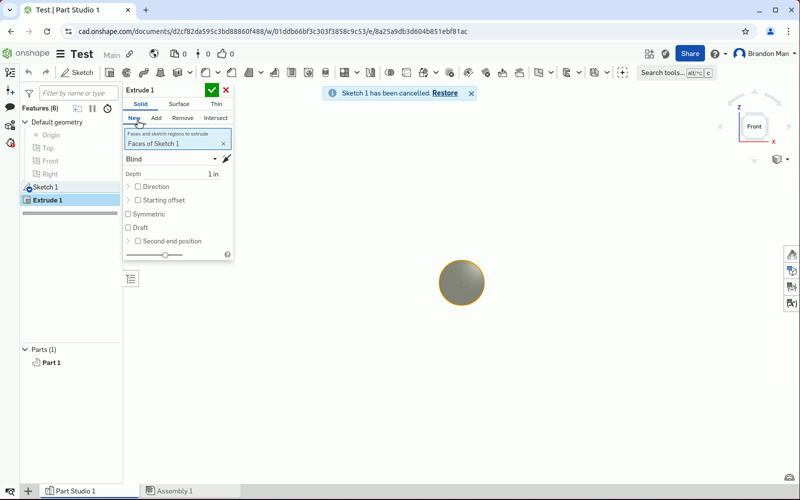
click(137, 120)
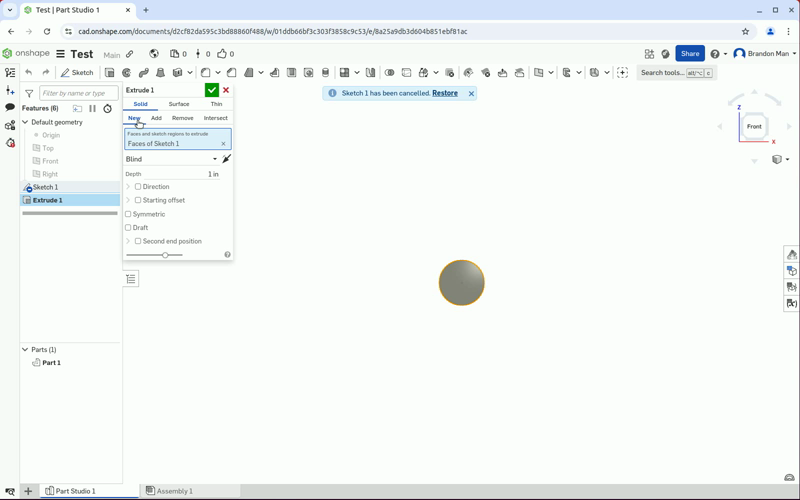
key(tab, 4)
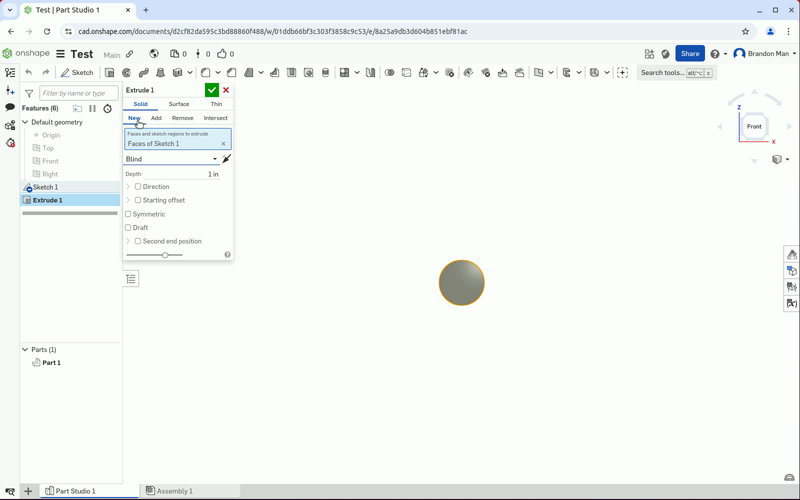
text(5.296)
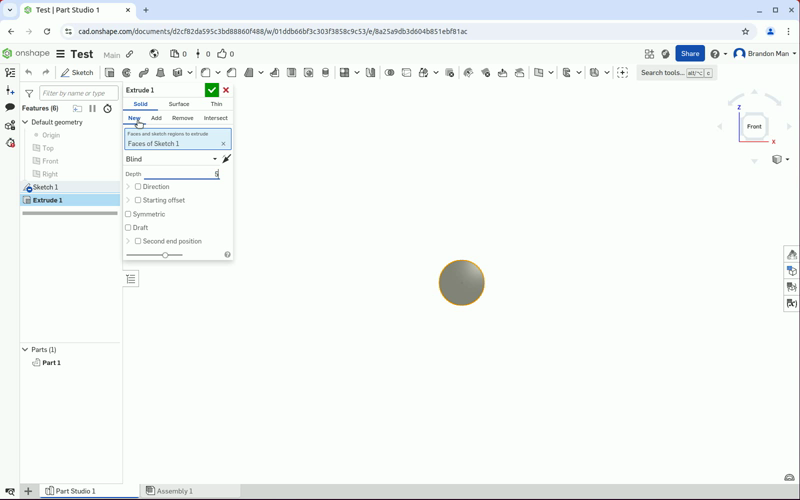
key(enter)
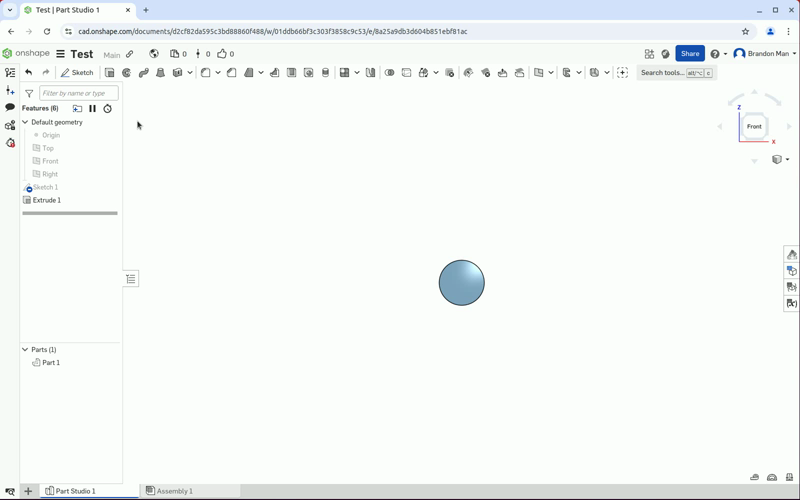
key(shift+h)
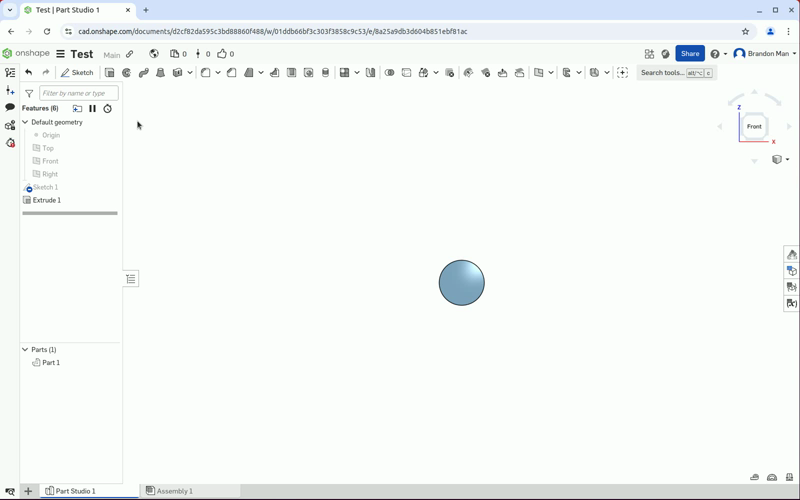
key(shift+h)
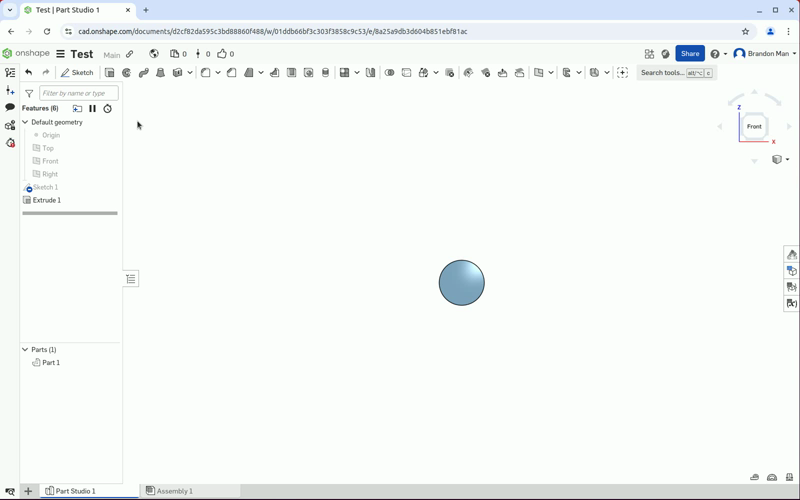
mouse_move(73, 189)
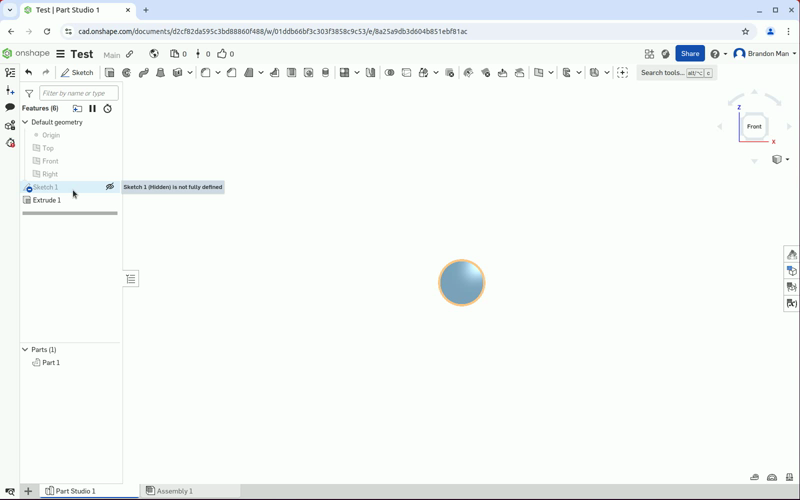
click(73, 189)
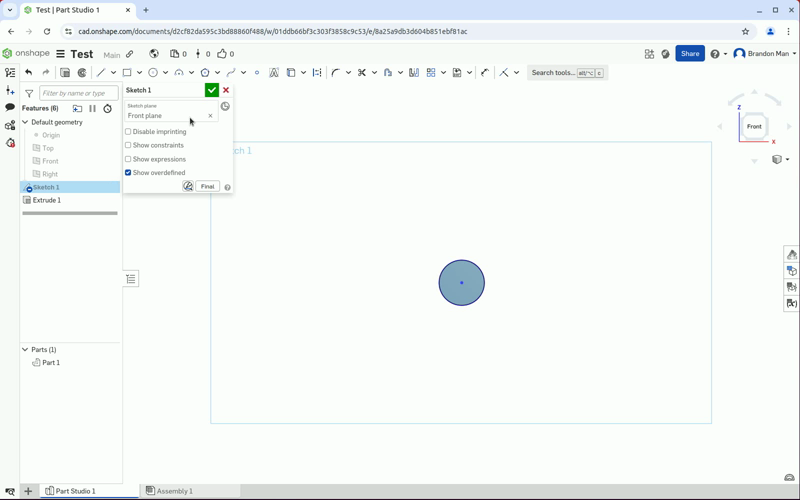
mouse_move(229, 92)
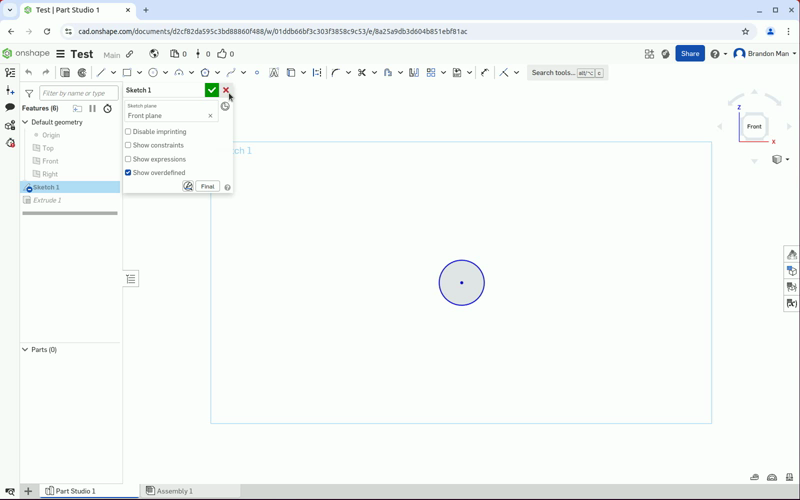
click(229, 92)
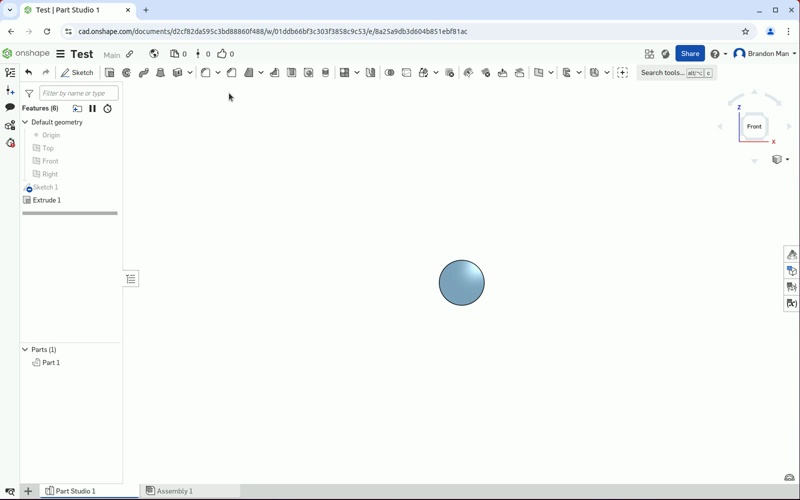
mouse_move(541, 75)
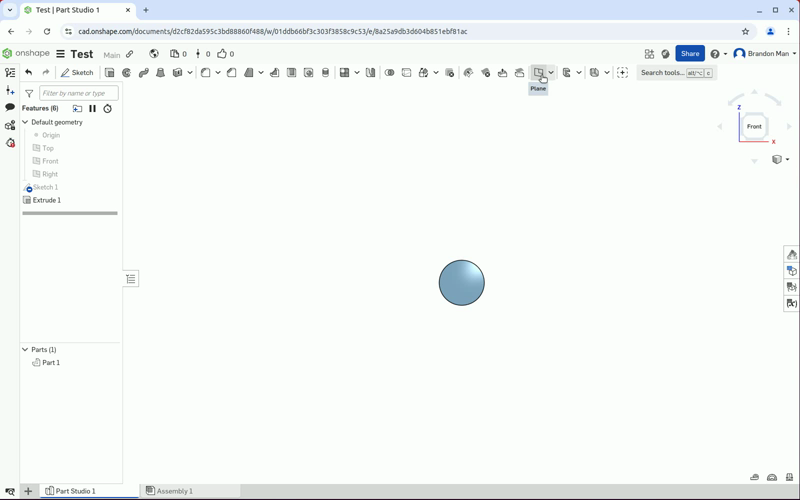
click(541, 75)
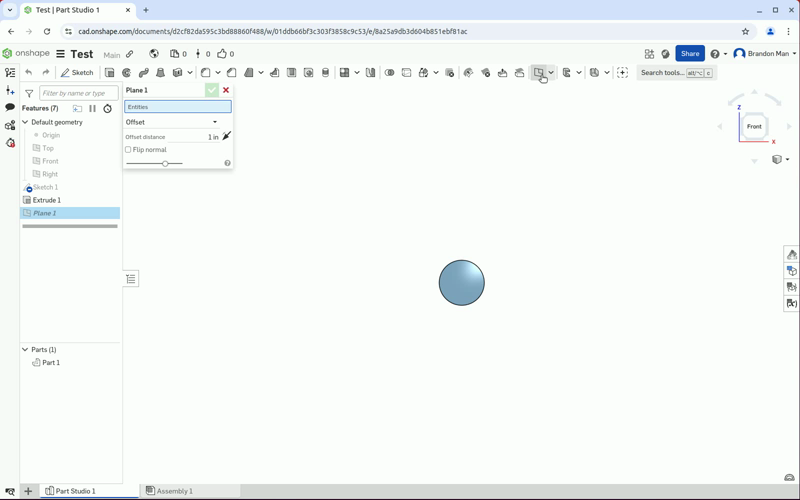
mouse_move(73, 163)
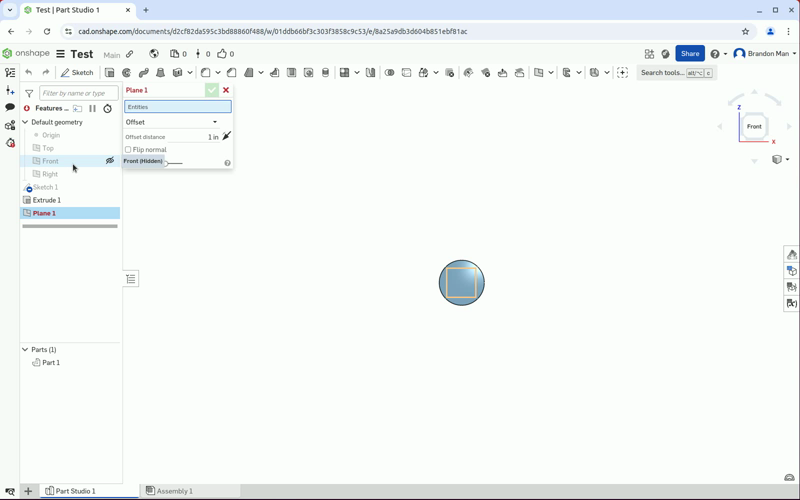
click(73, 163)
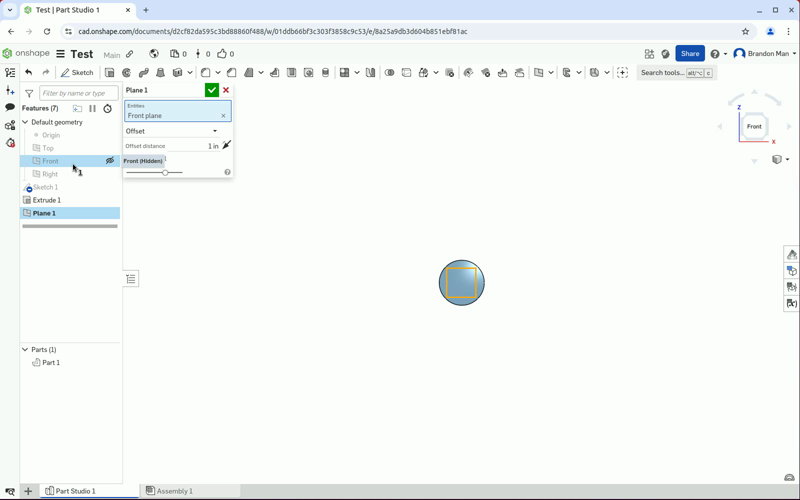
key(tab, 2)
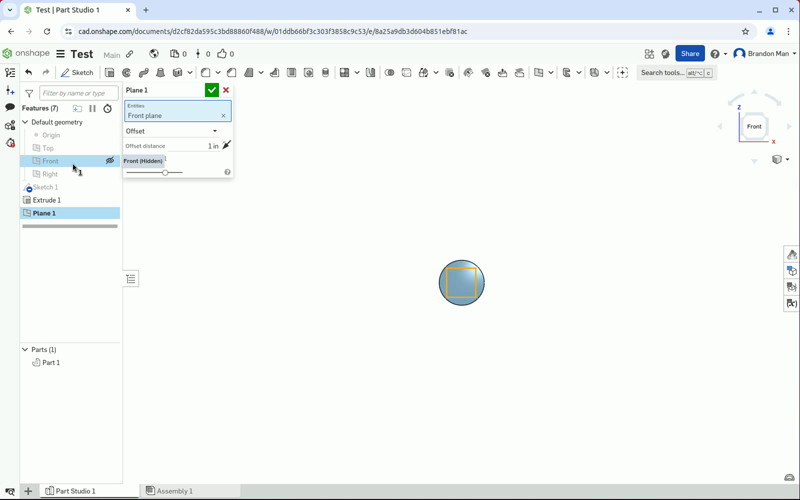
text(5.299)
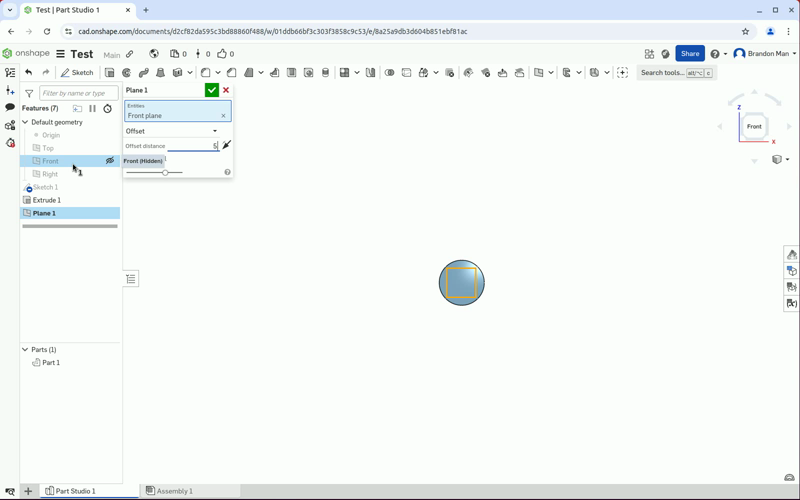
key(enter, 2)
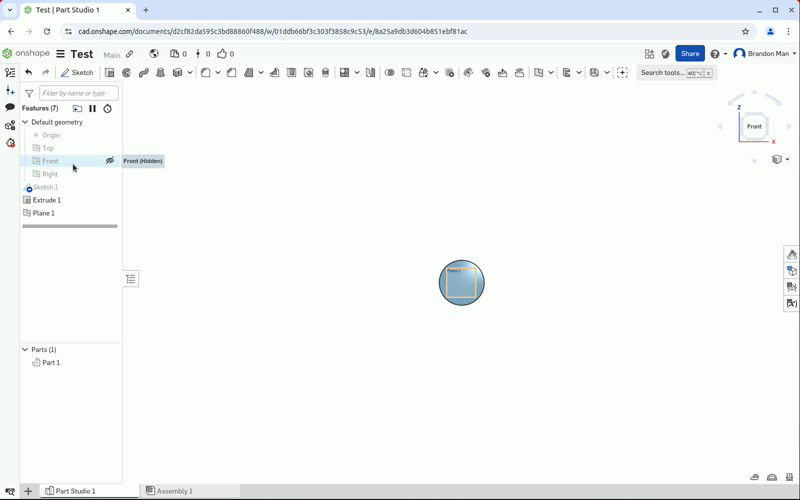
key(shift+s)
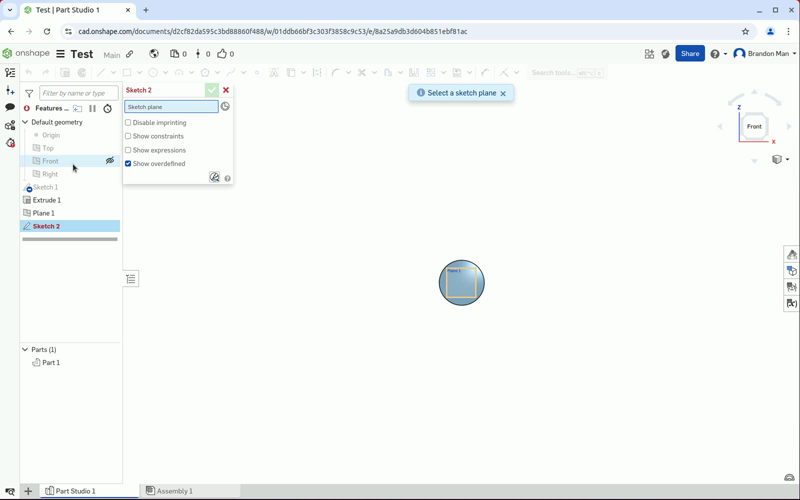
mouse_move(73, 215)
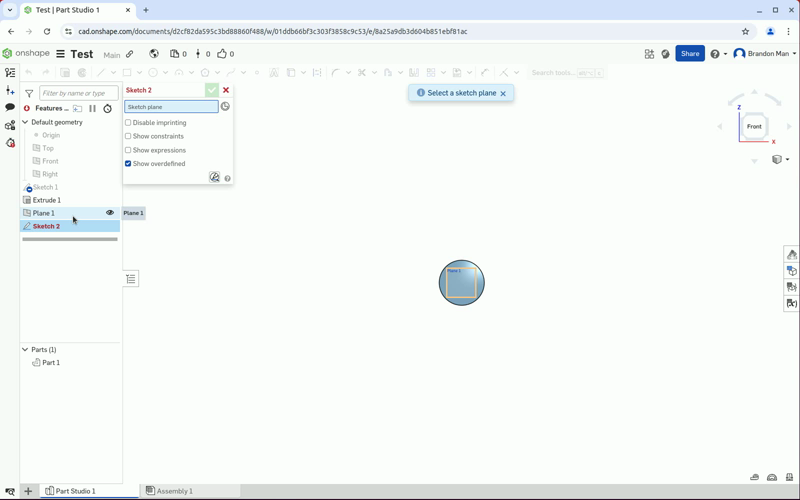
click(73, 215)
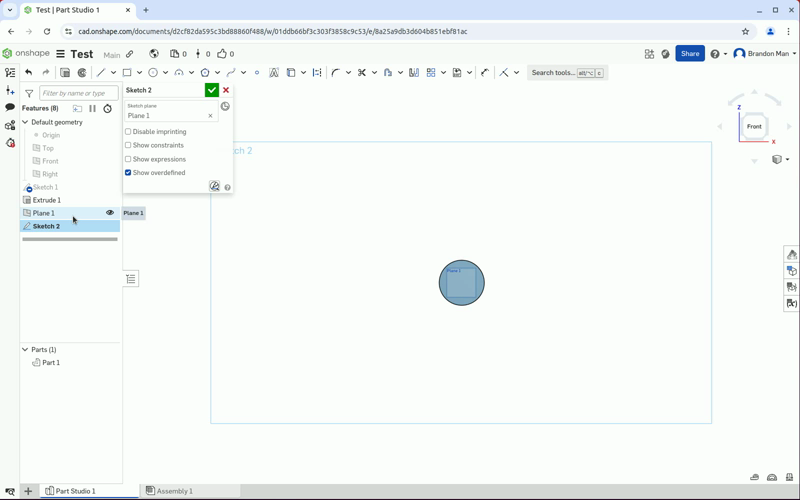
mouse_move(73, 352)
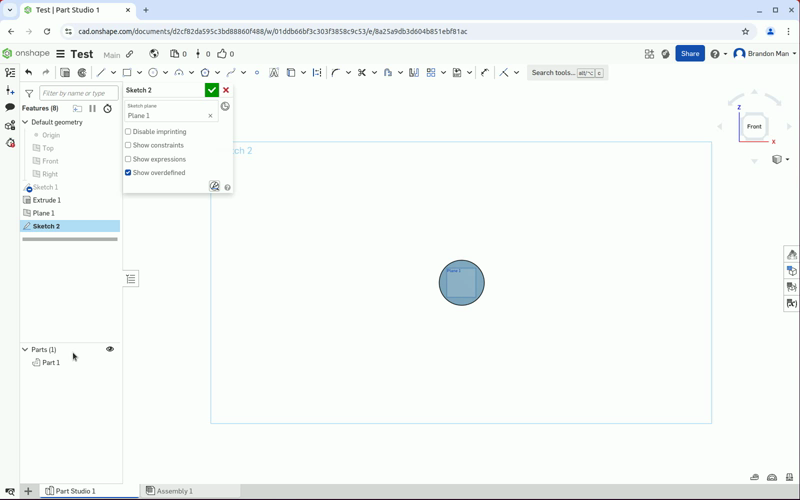
key(y)
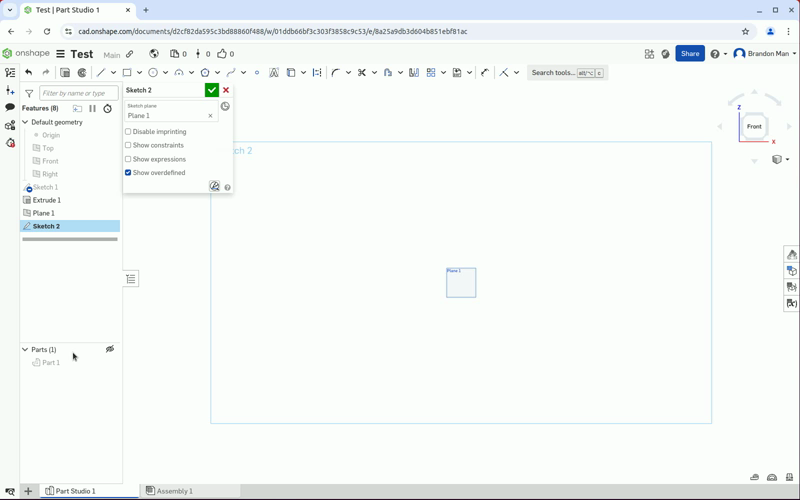
key(c)
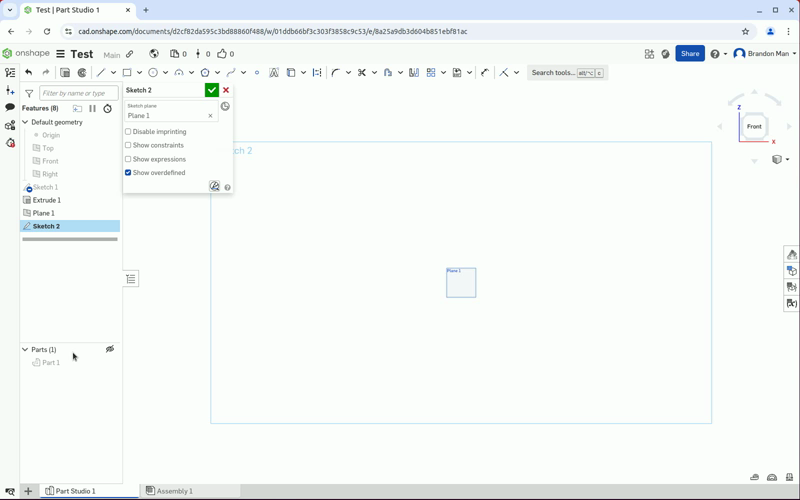
key_down(shift)
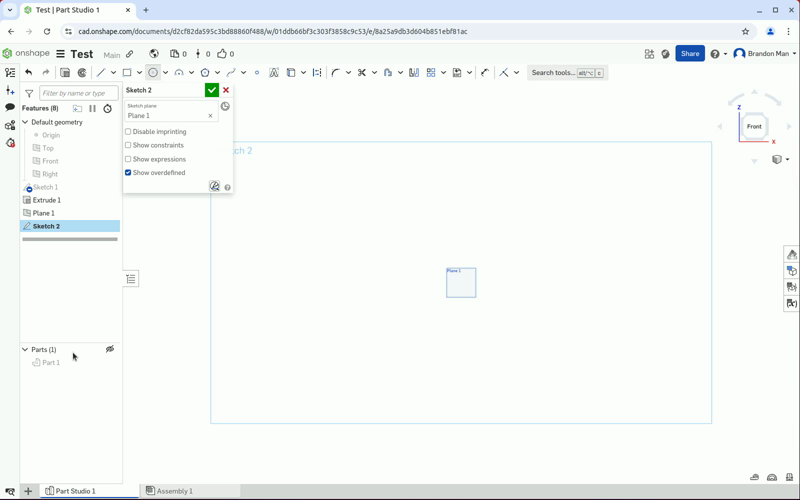
mouse_move(461, 282)
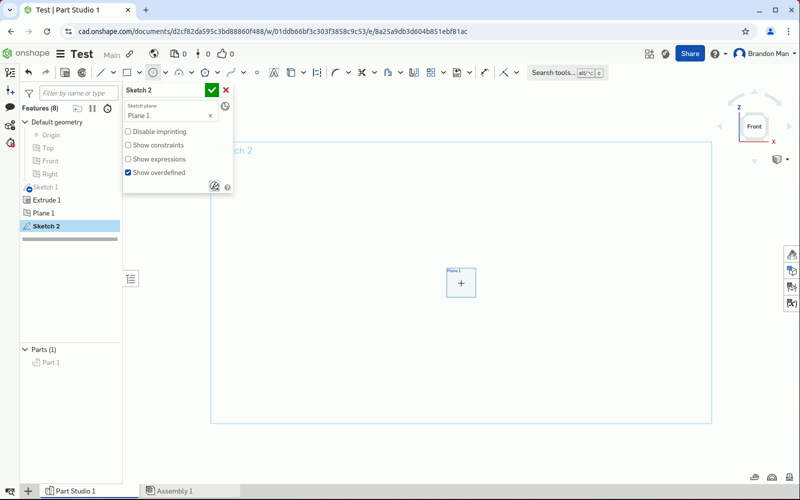
click(461, 282)
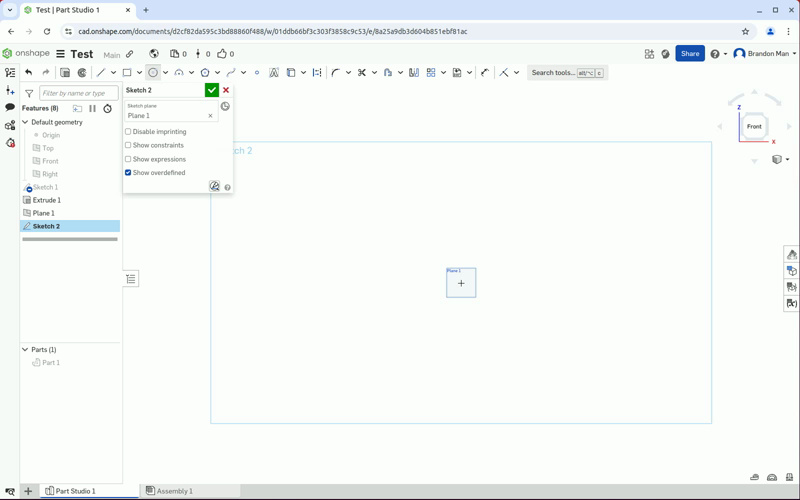
key_up(shift)
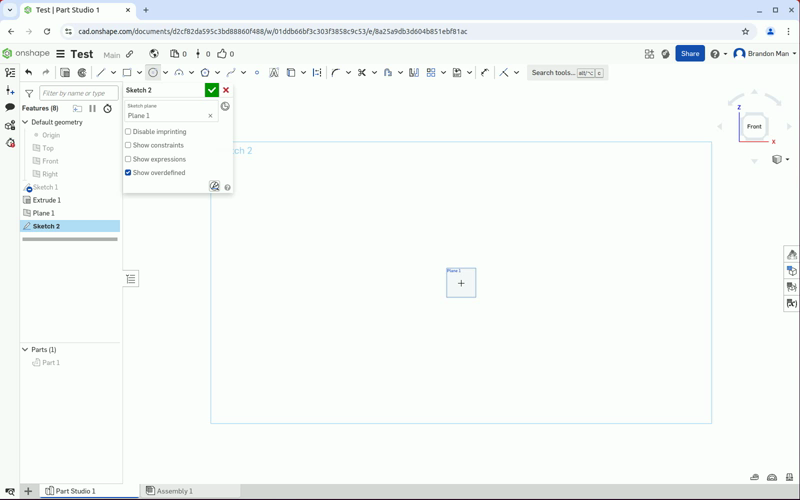
mouse_move(479, 282)
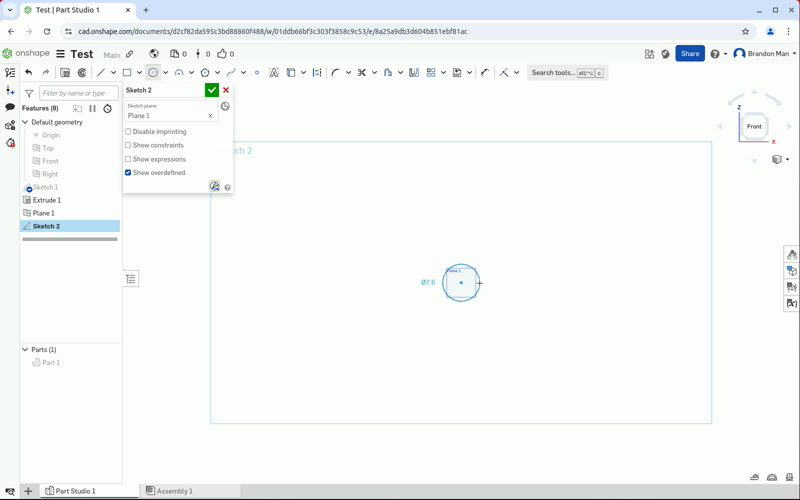
click(479, 282)
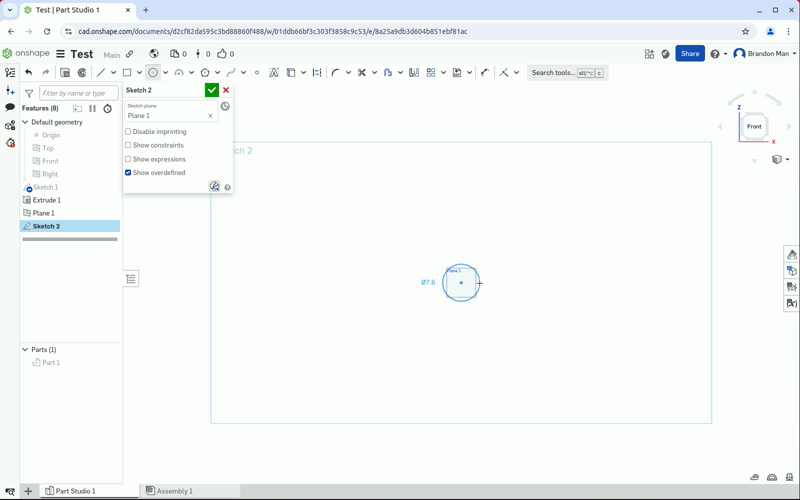
key(esc)
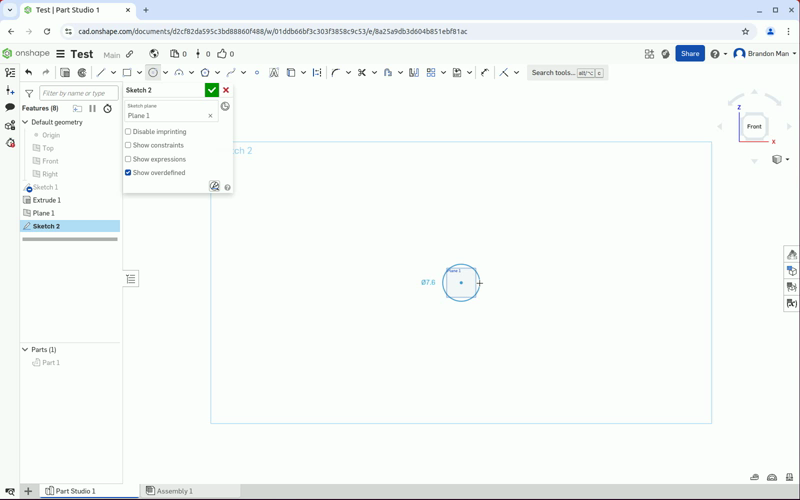
mouse_move(476, 273)
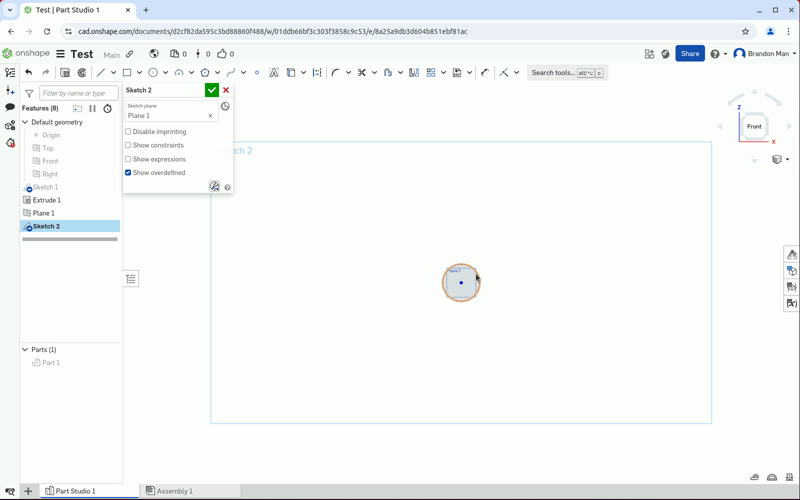
scroll(6)
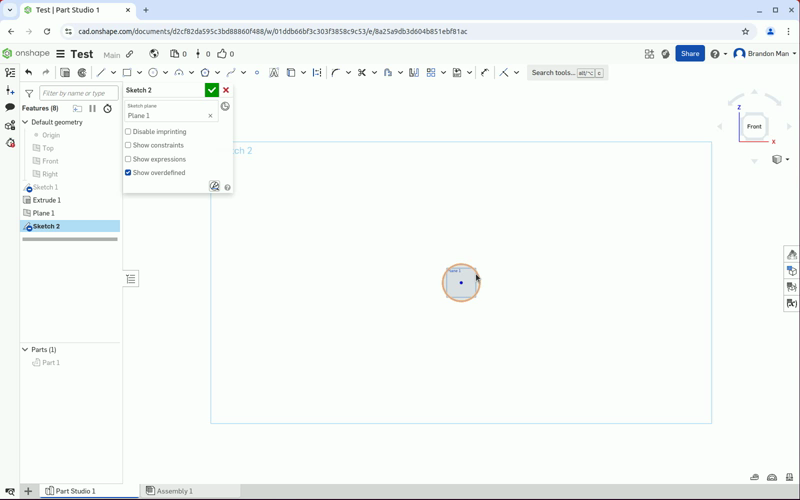
scroll(6)
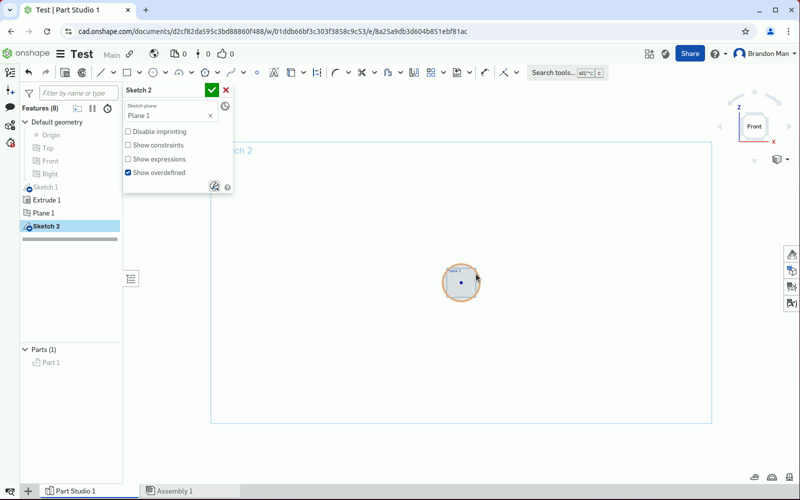
scroll(6)
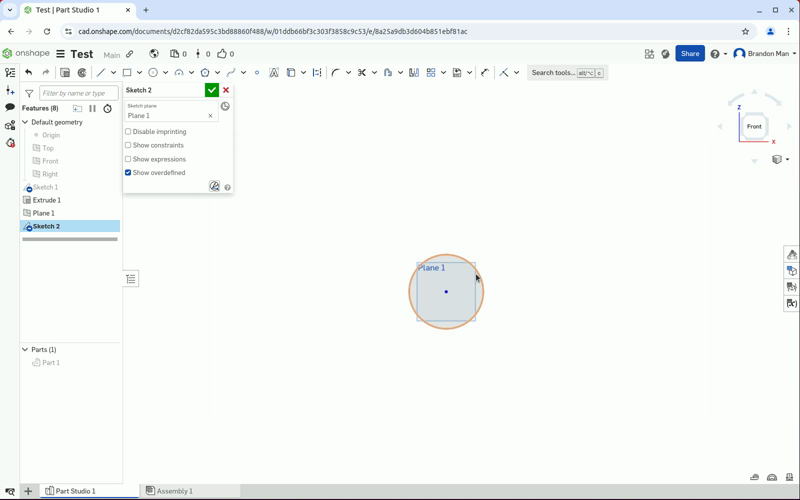
scroll(6)
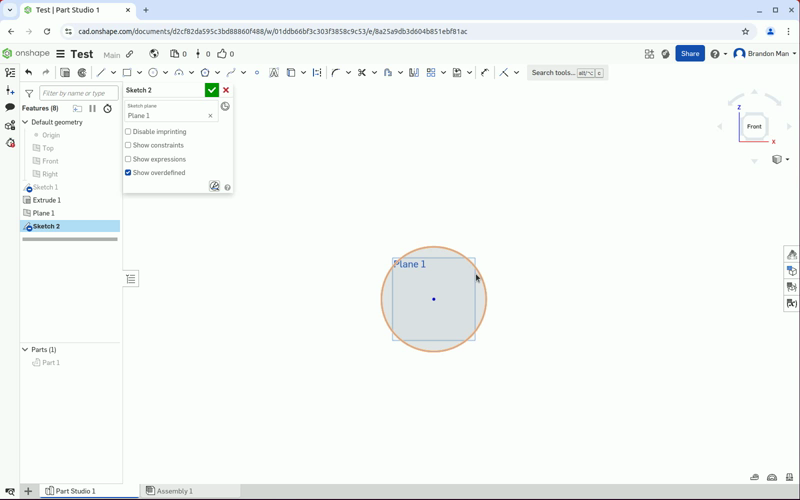
scroll(6)
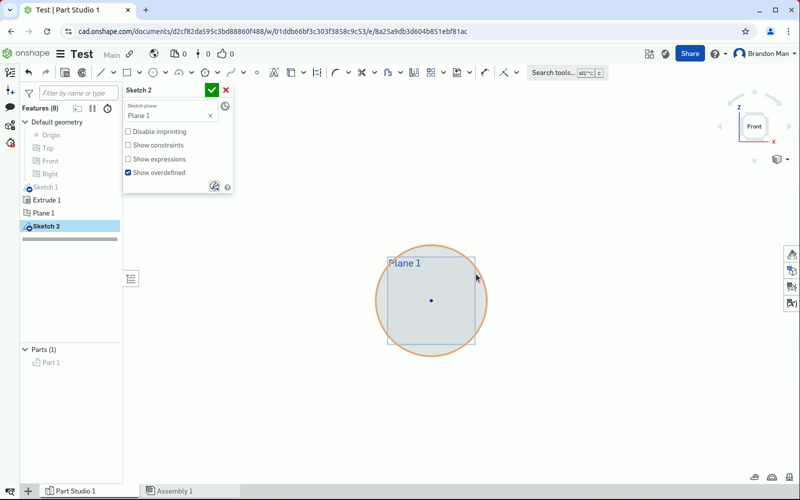
scroll(6)
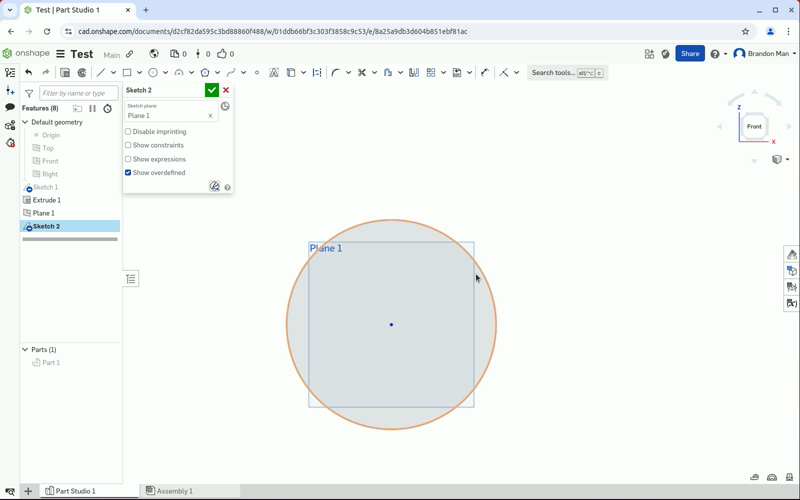
scroll(6)
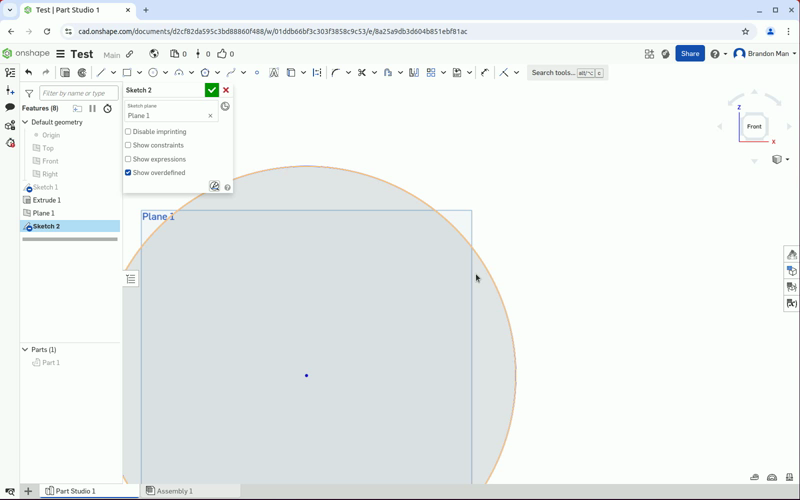
click(476, 273)
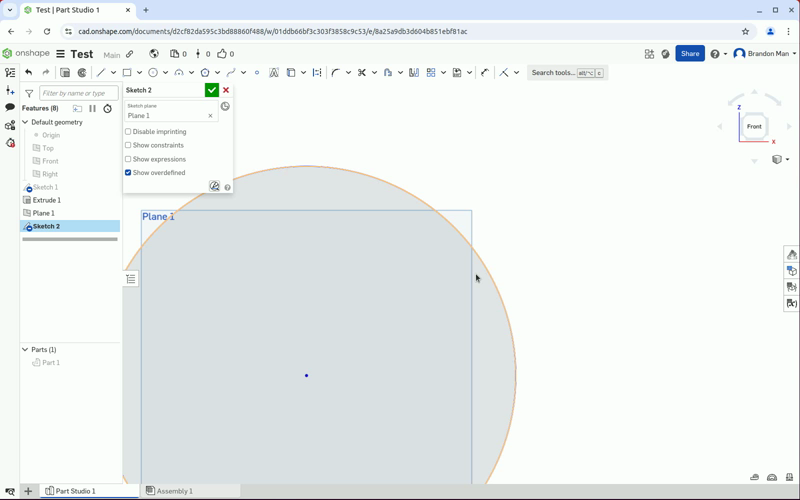
scroll(-6)
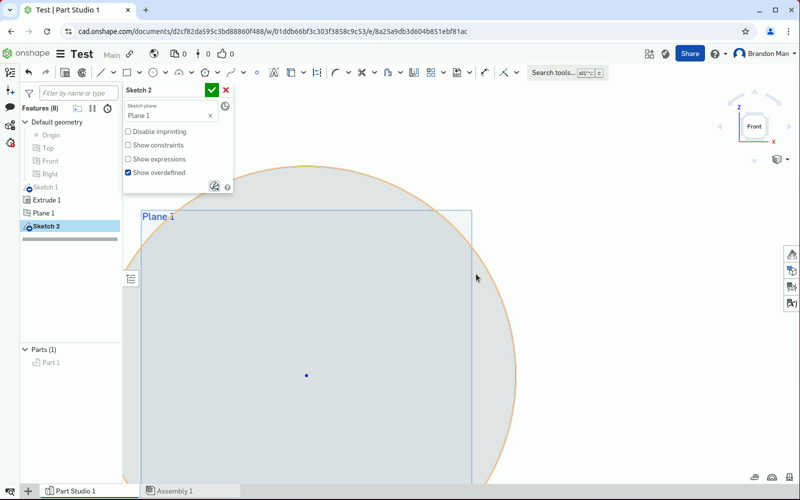
scroll(-6)
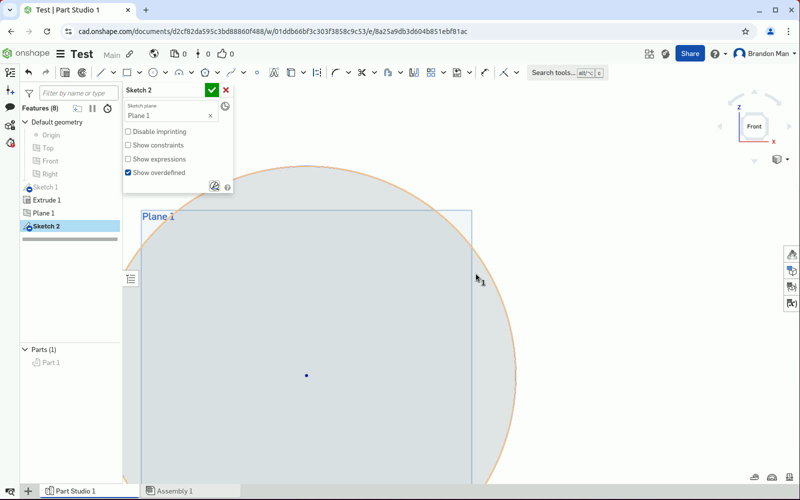
scroll(-6)
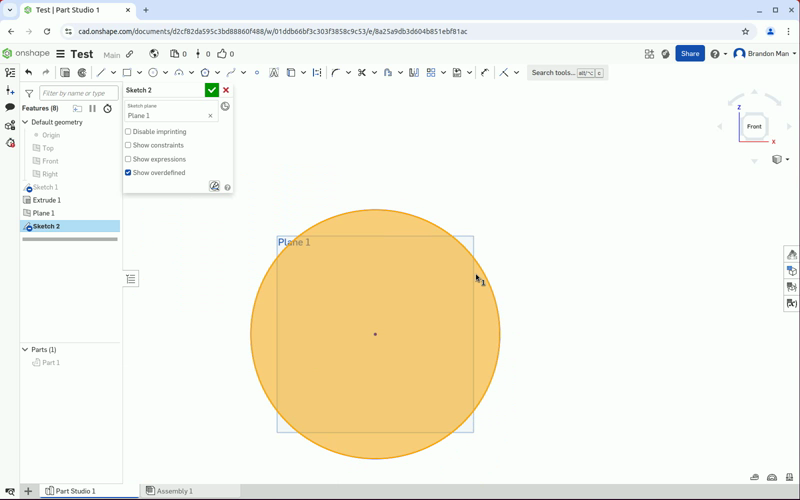
scroll(-6)
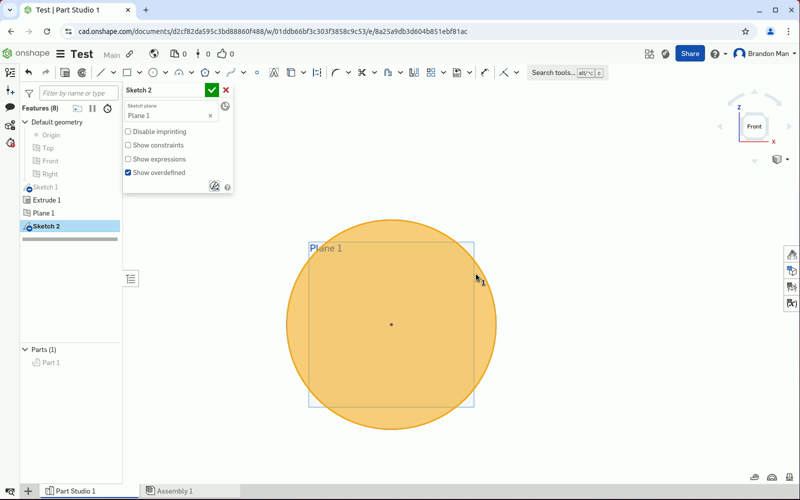
scroll(-6)
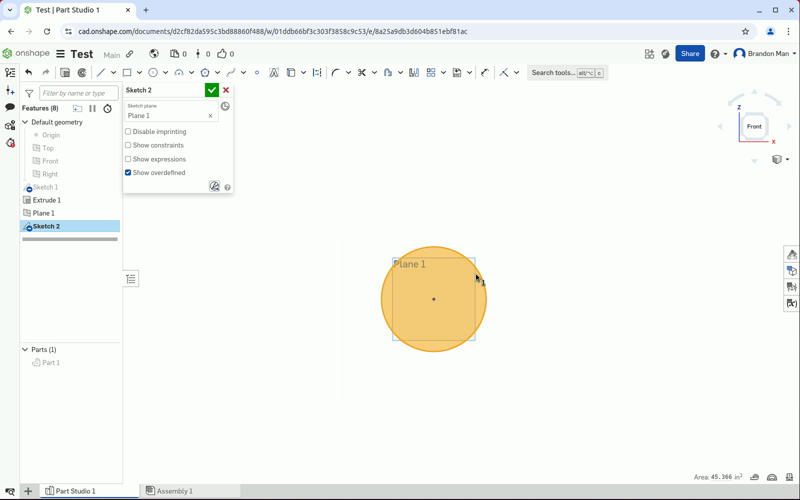
scroll(-6)
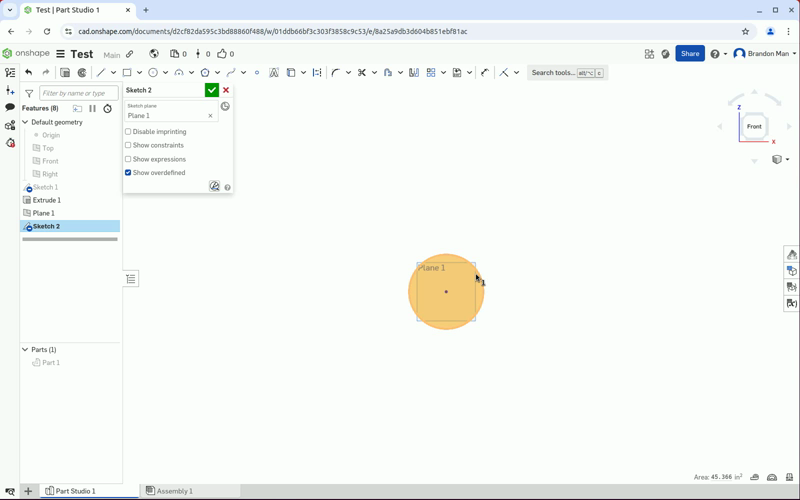
scroll(-6)
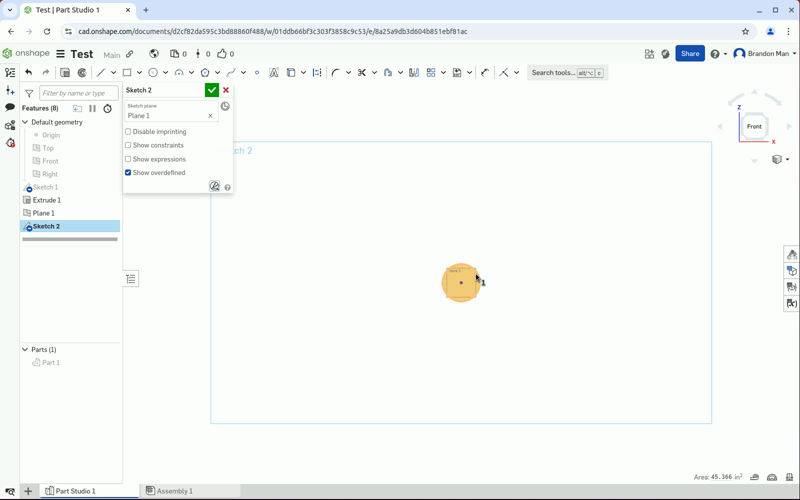
mouse_move(73, 352)
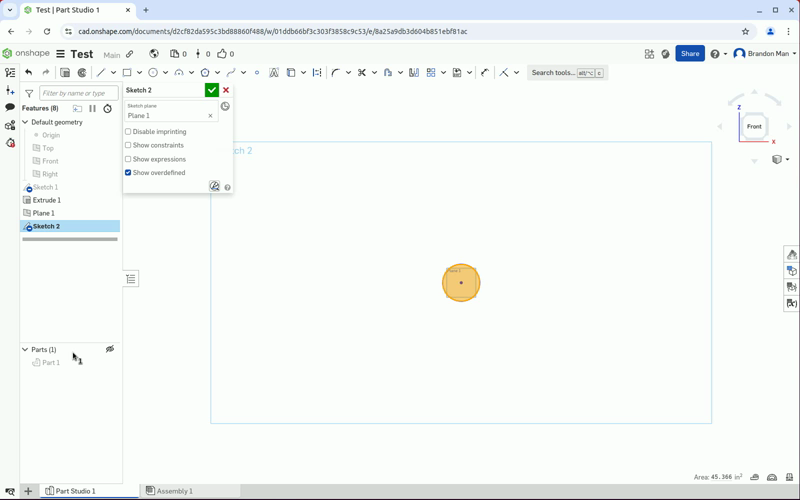
key(shift+y)
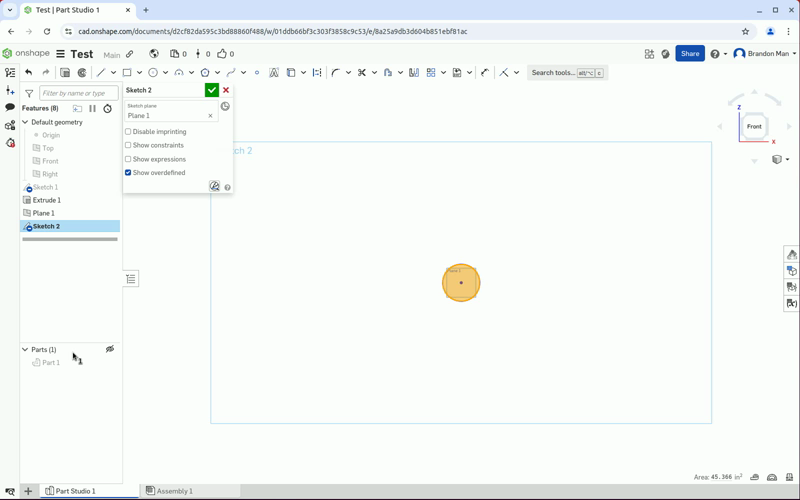
key(shift+e)
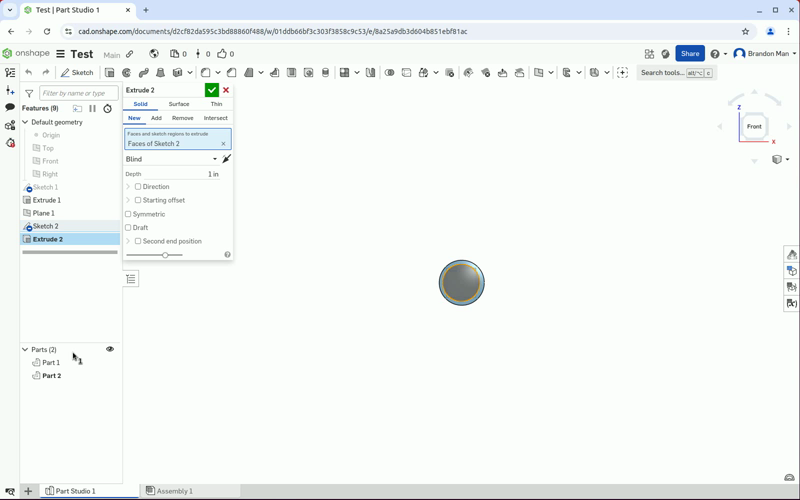
mouse_move(143, 106)
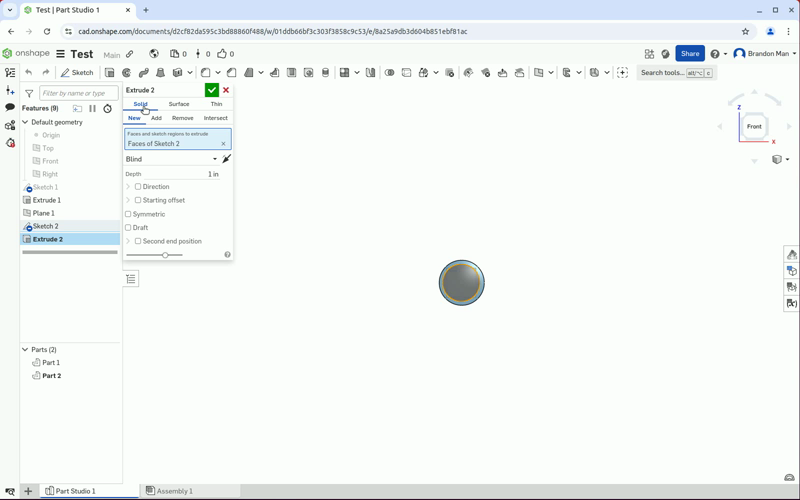
click(143, 106)
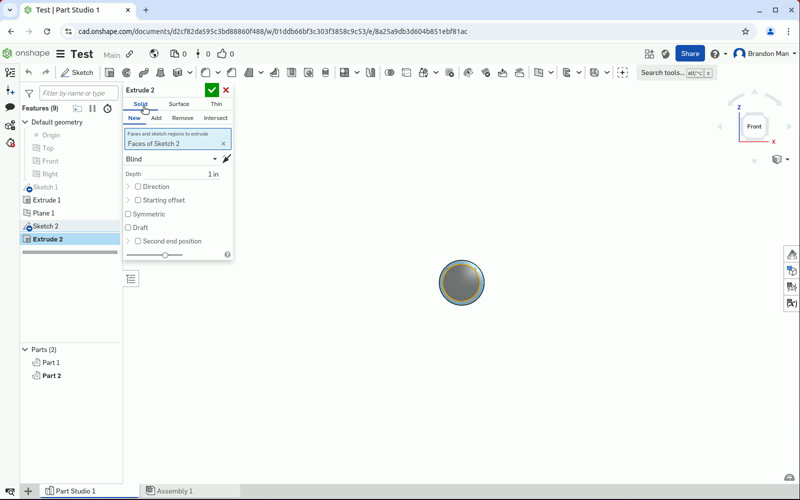
mouse_move(137, 120)
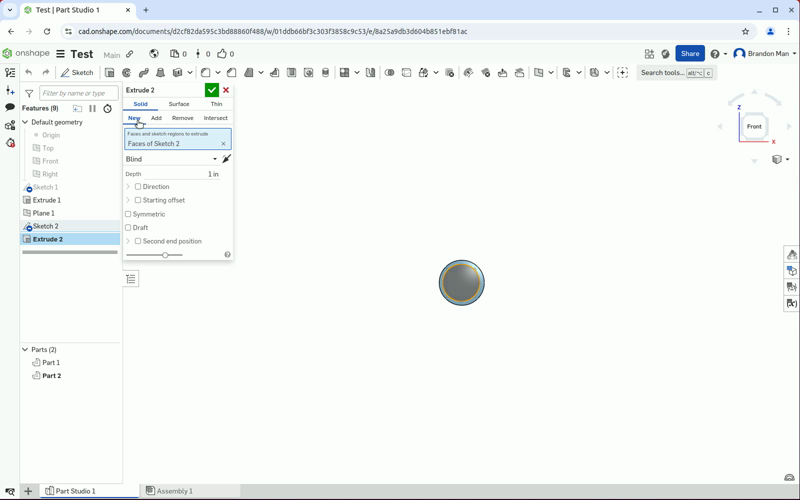
click(137, 120)
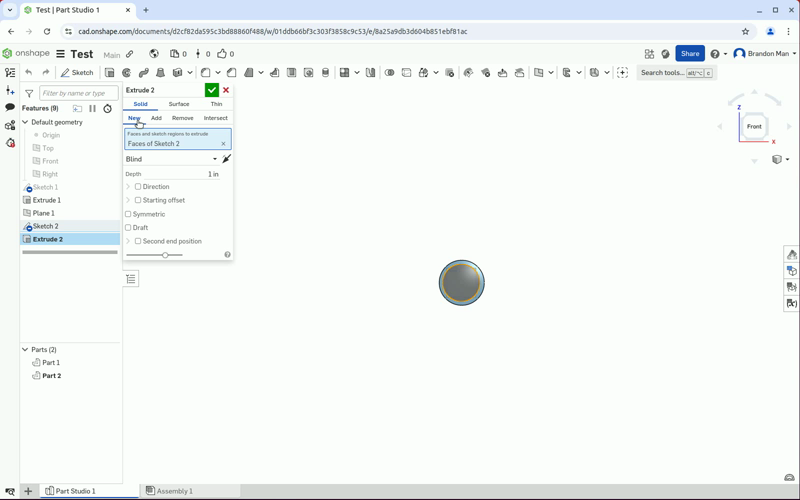
key(tab, 4)
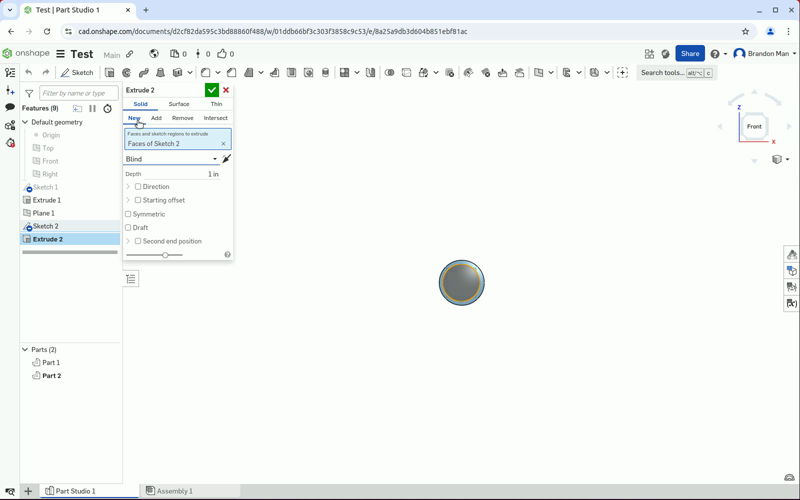
text(3.611)
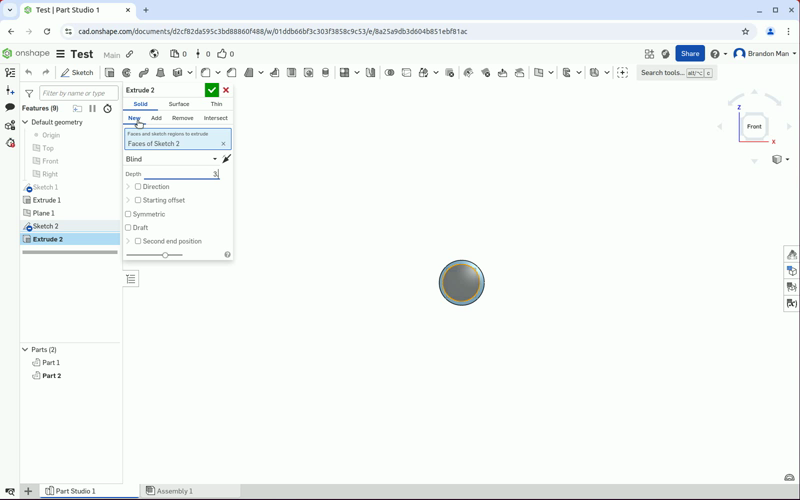
key(enter)
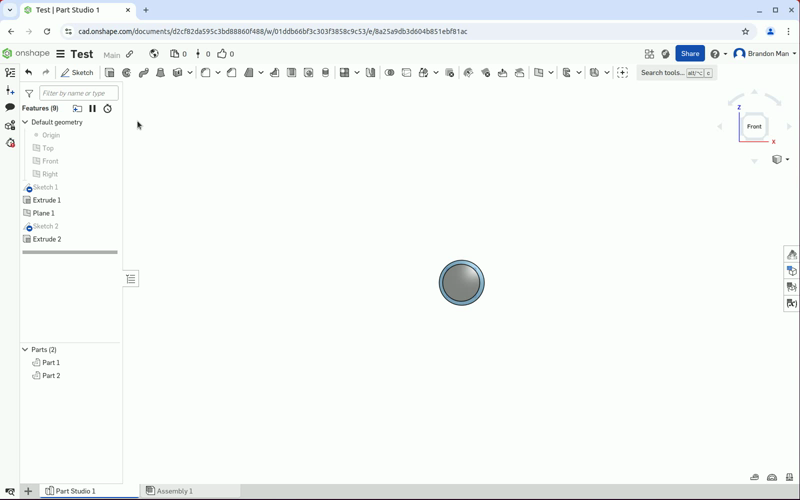
key(shift+h)
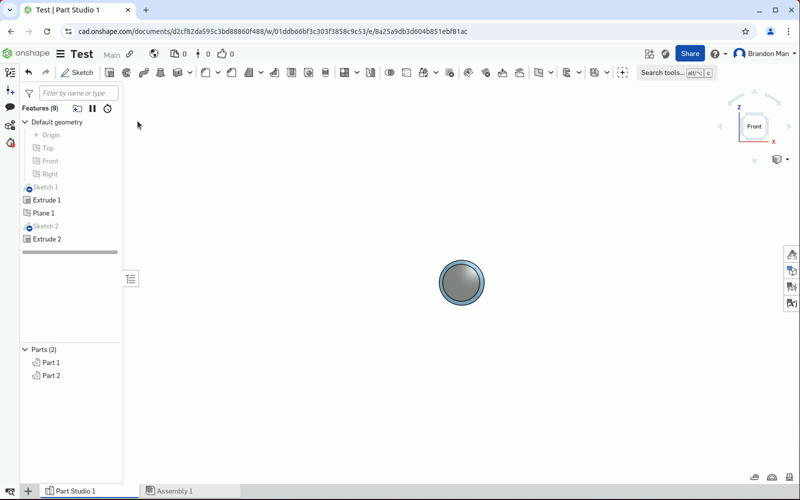
key(shift+h)
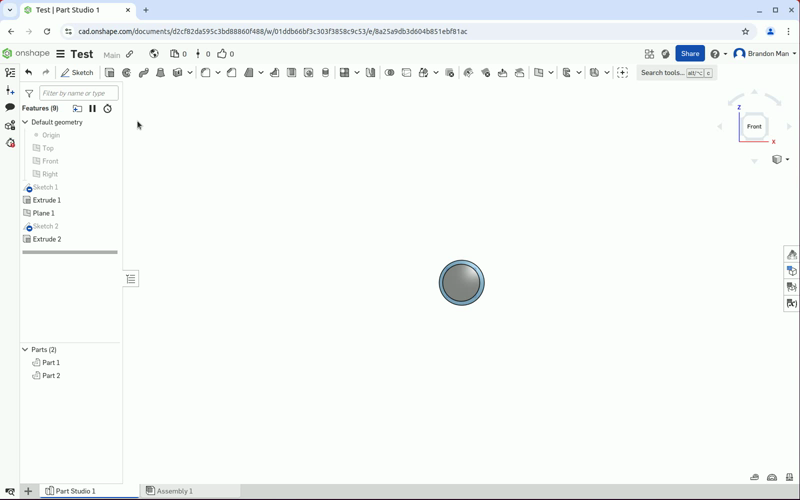
mouse_move(73, 189)
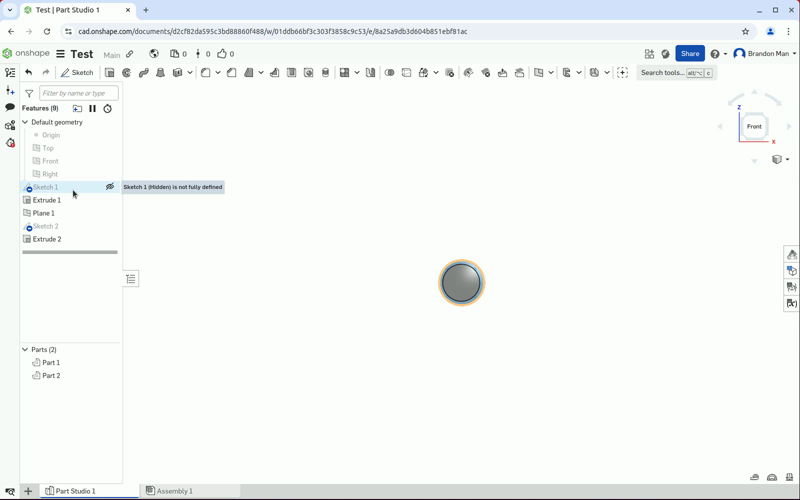
click(73, 189)
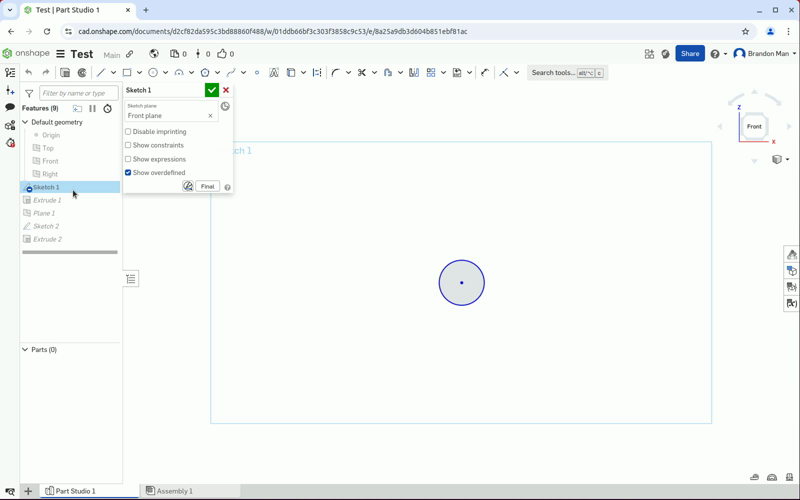
mouse_move(229, 92)
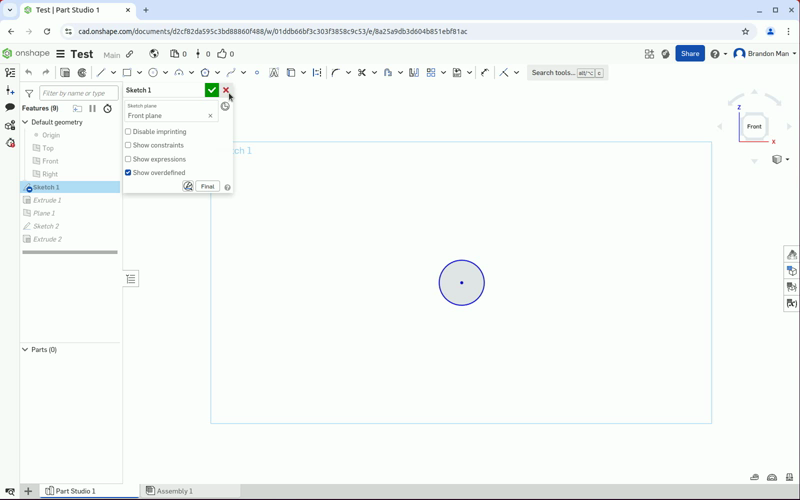
click(229, 92)
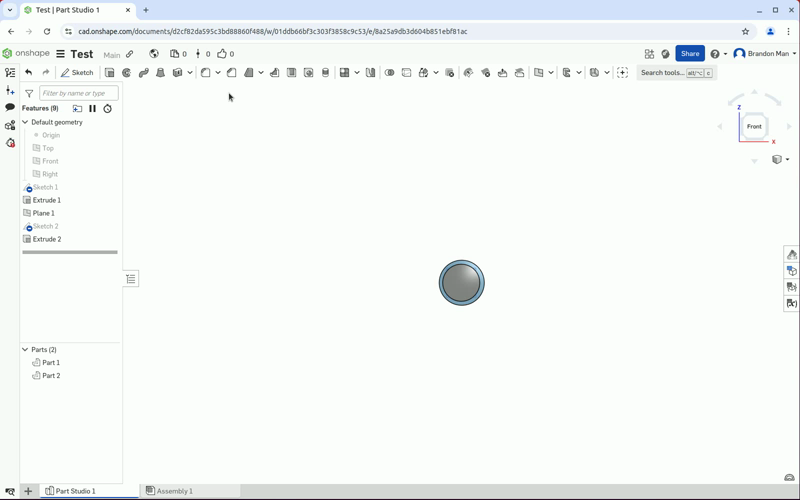
mouse_move(541, 75)
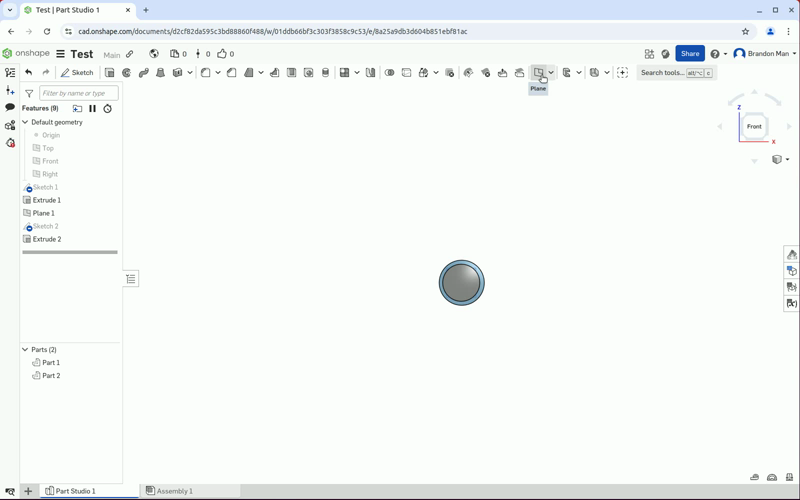
click(541, 75)
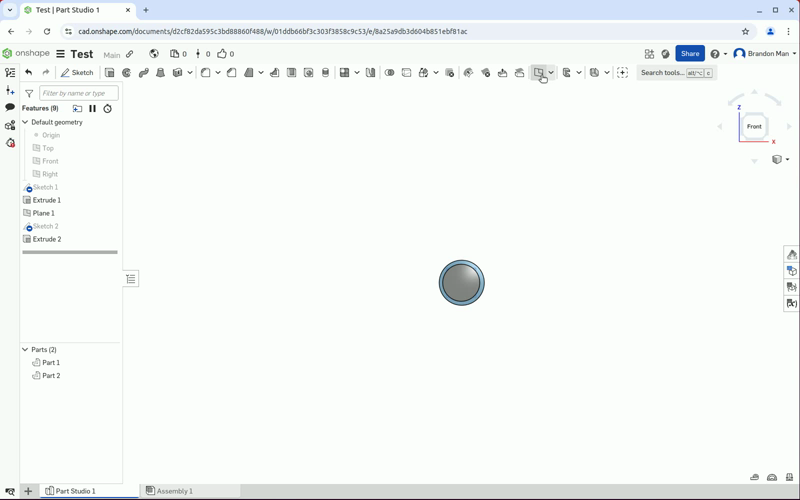
mouse_move(73, 163)
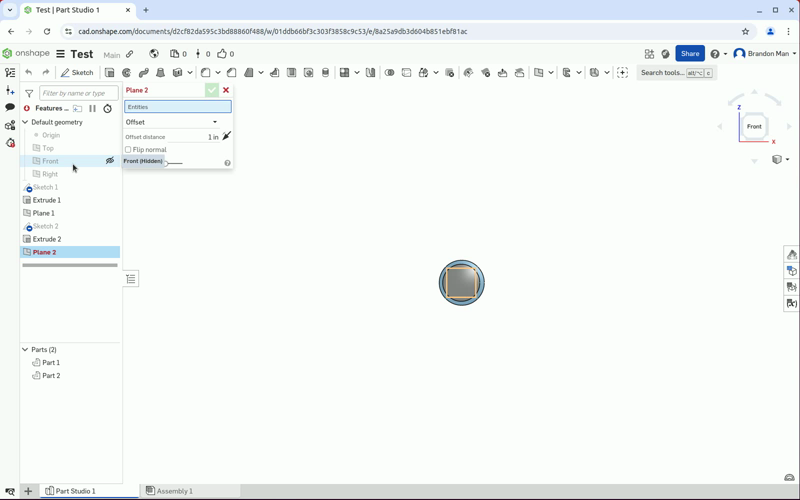
click(73, 163)
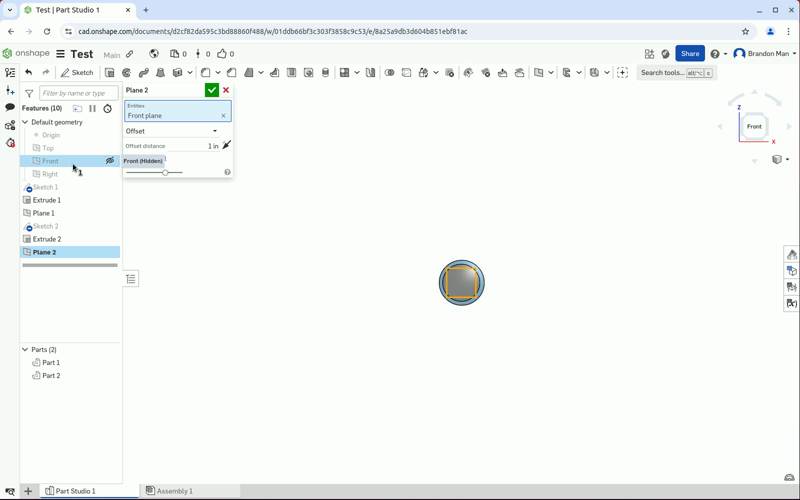
key(tab, 2)
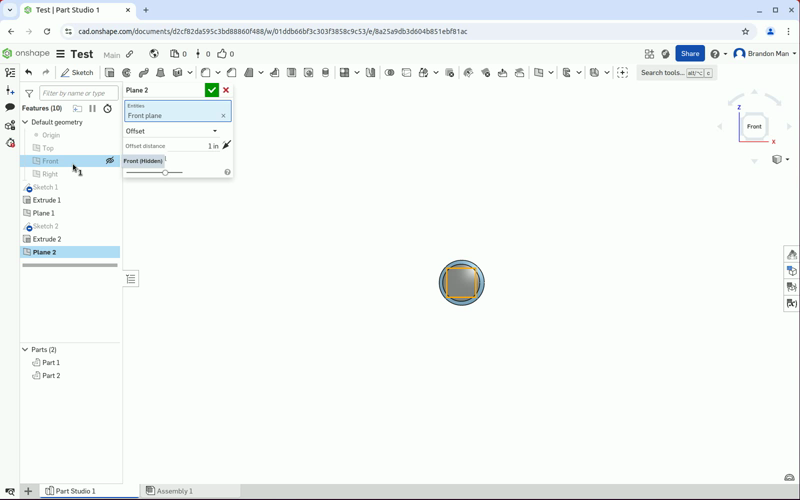
text(8.904)
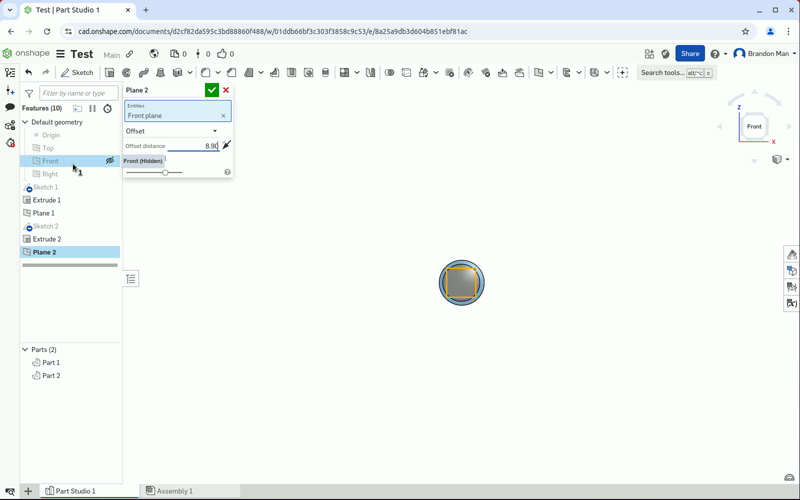
key(enter, 2)
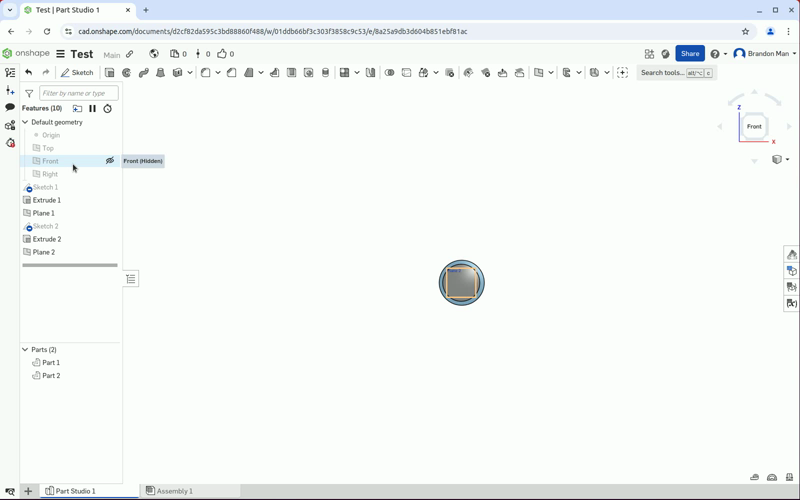
key(shift+s)
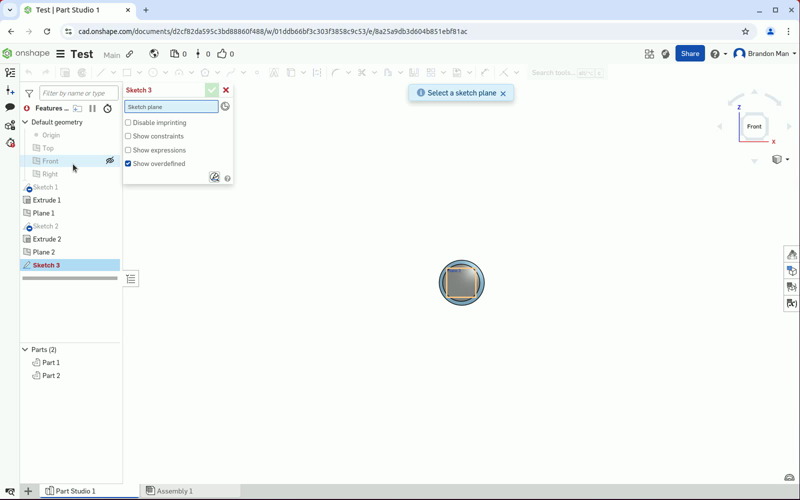
mouse_move(73, 254)
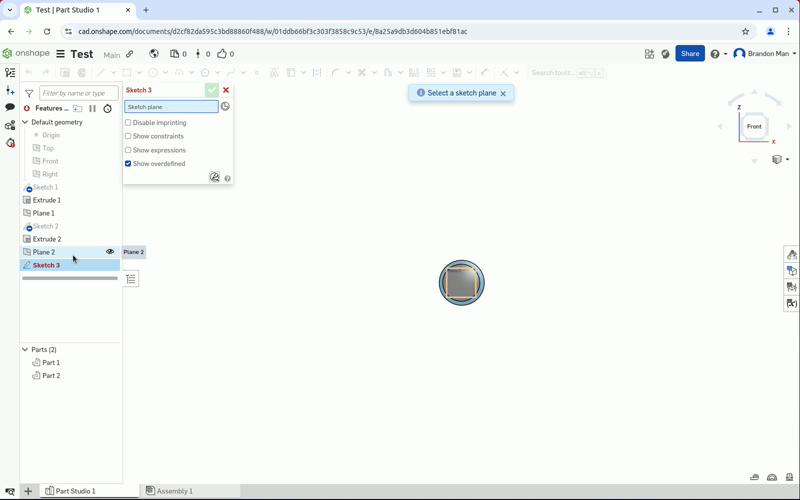
click(73, 254)
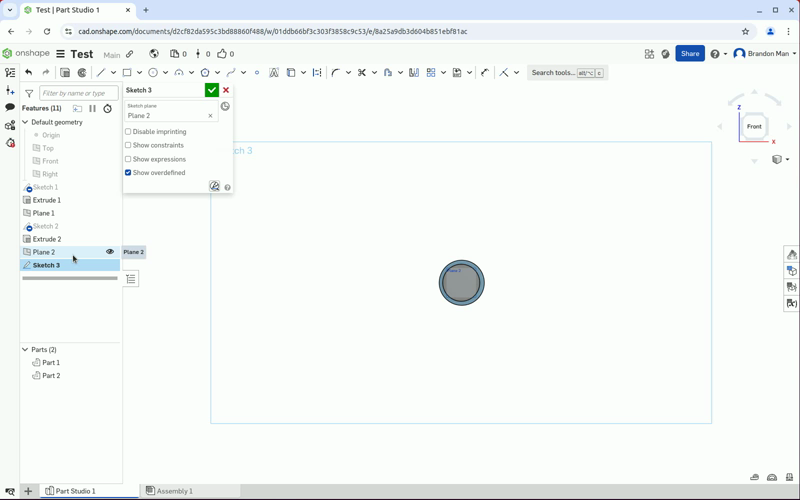
mouse_move(73, 352)
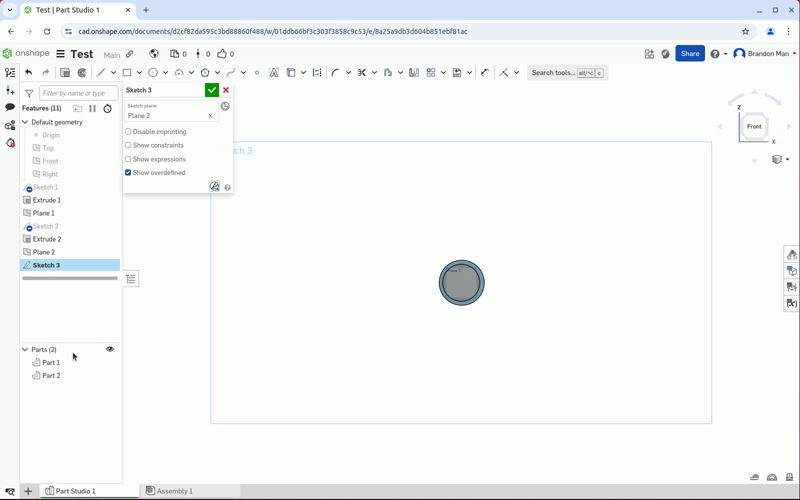
key(y)
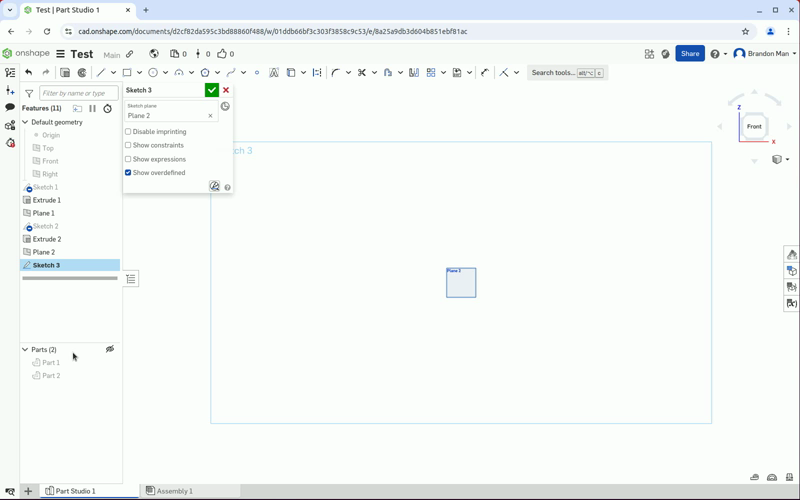
key(c)
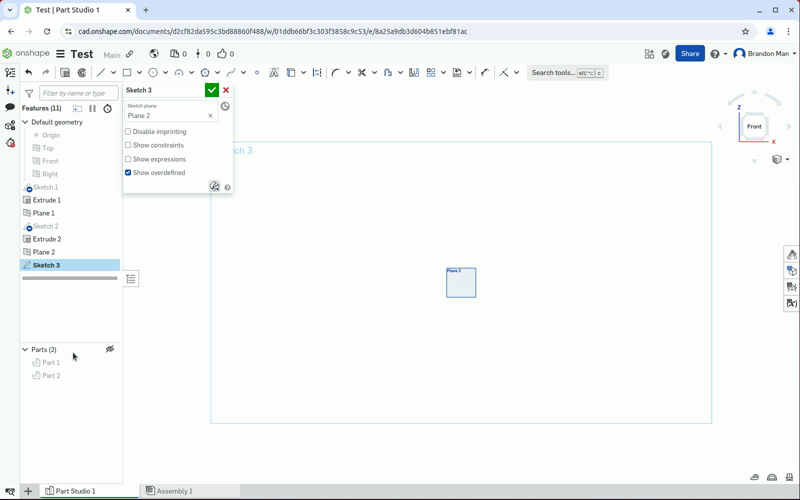
key_down(shift)
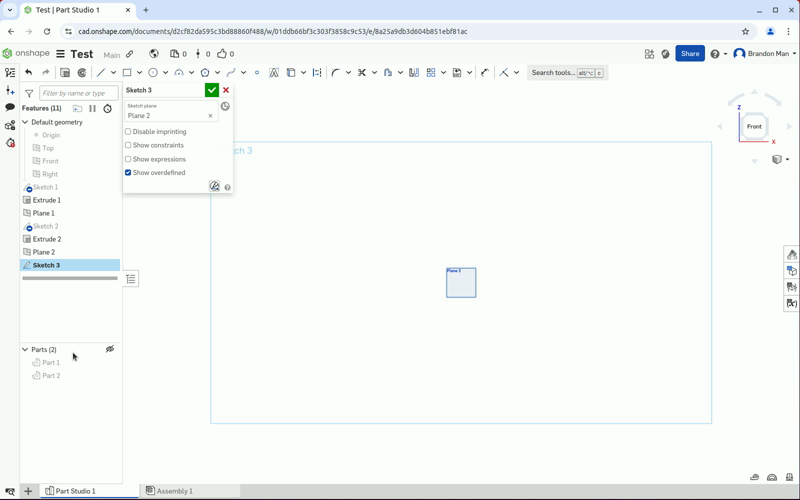
mouse_move(461, 282)
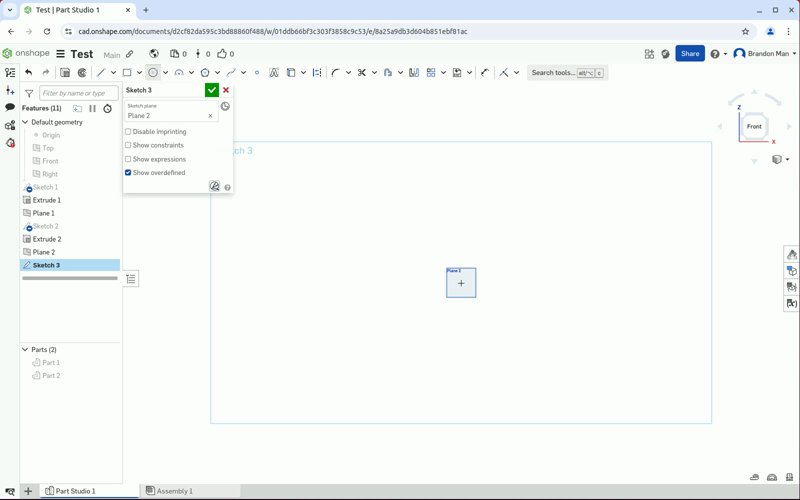
click(461, 282)
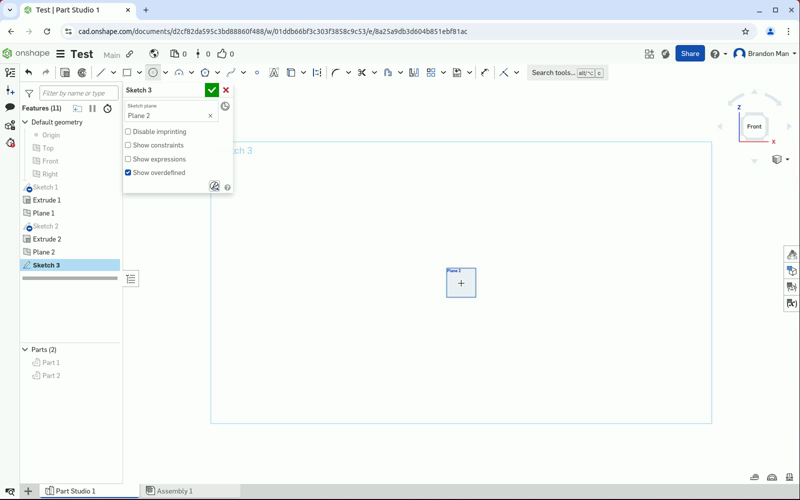
key_up(shift)
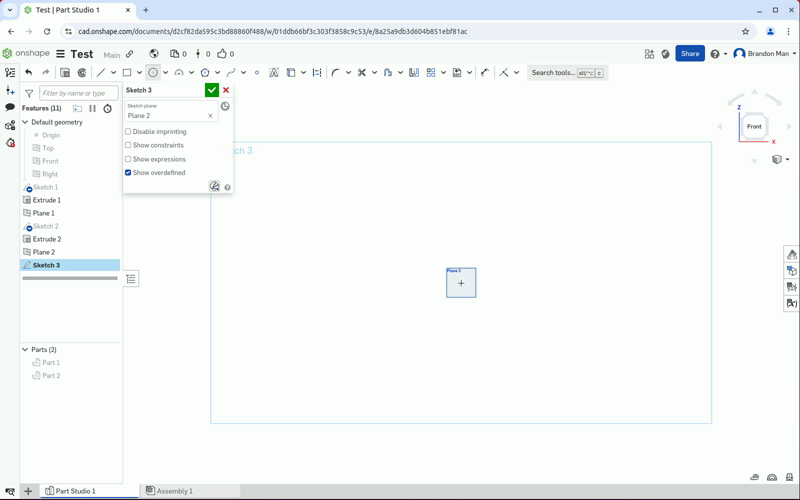
mouse_move(474, 282)
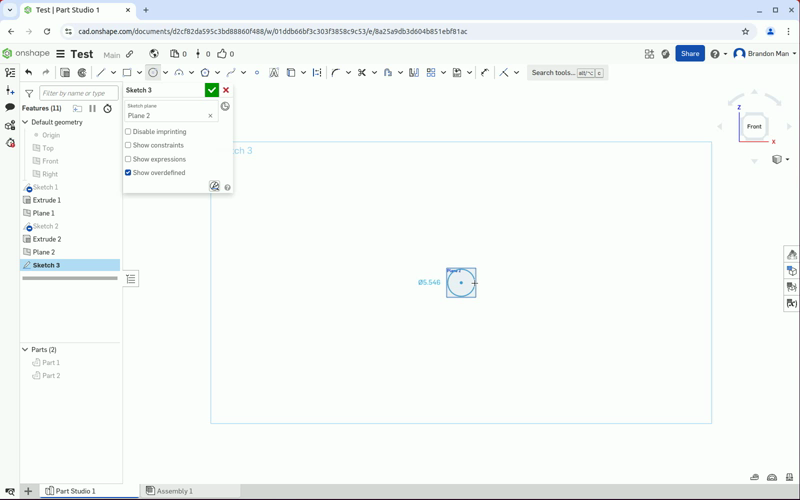
click(474, 282)
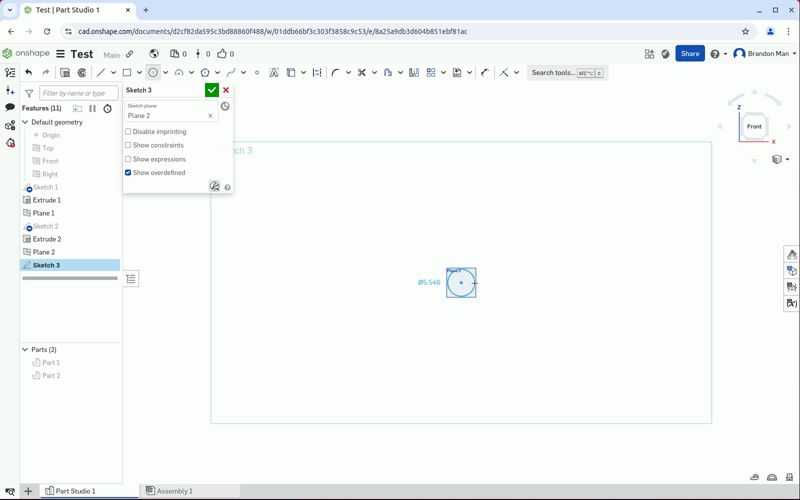
key(esc)
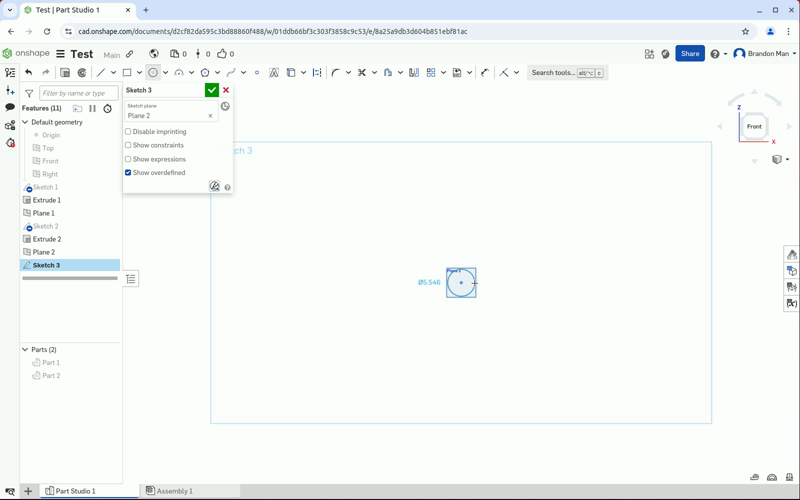
mouse_move(457, 273)
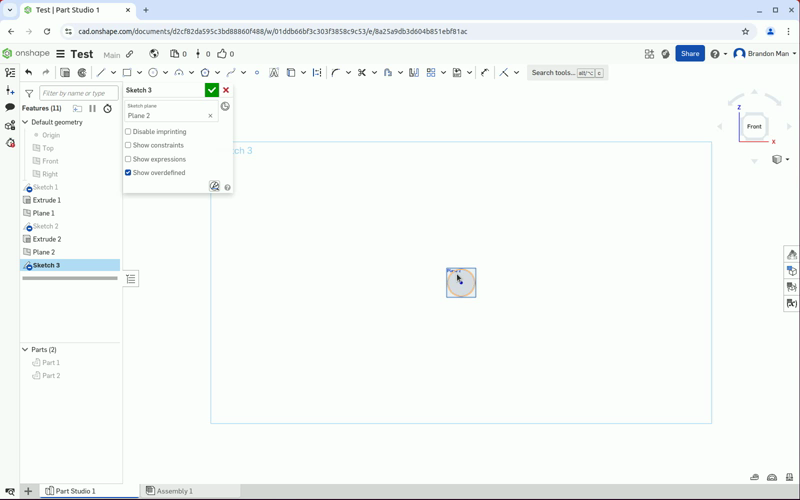
scroll(6)
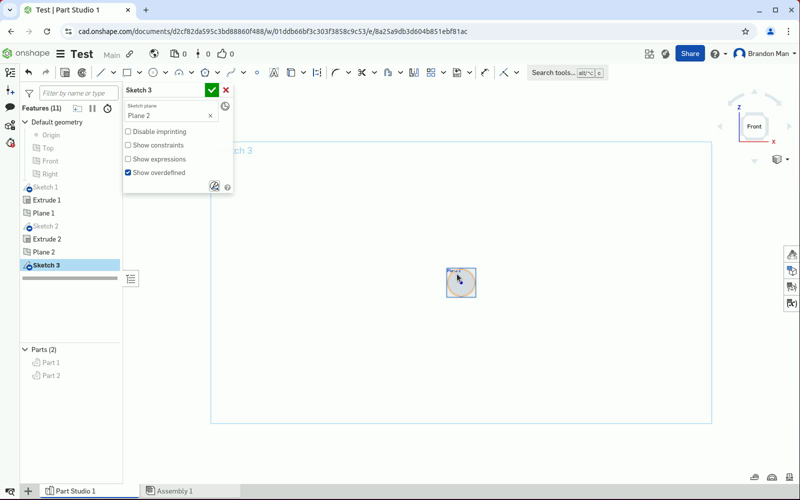
scroll(6)
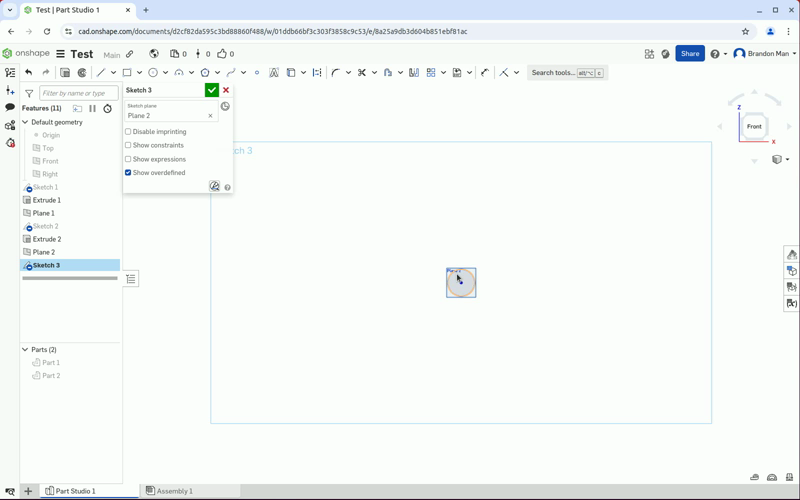
scroll(6)
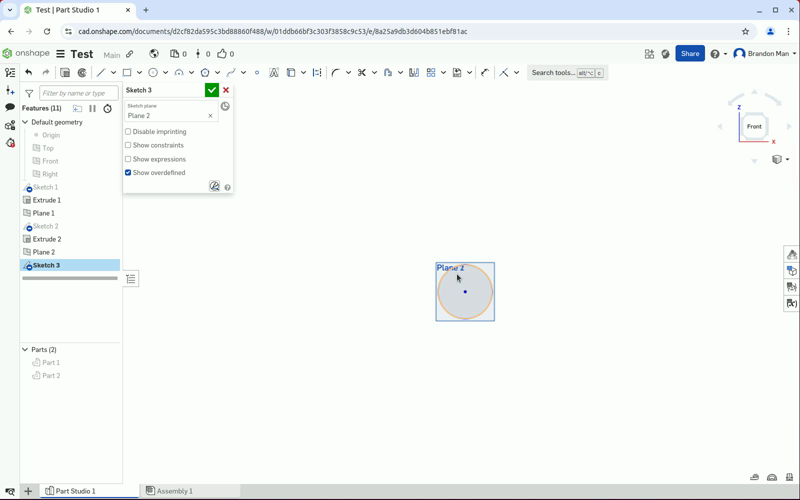
scroll(6)
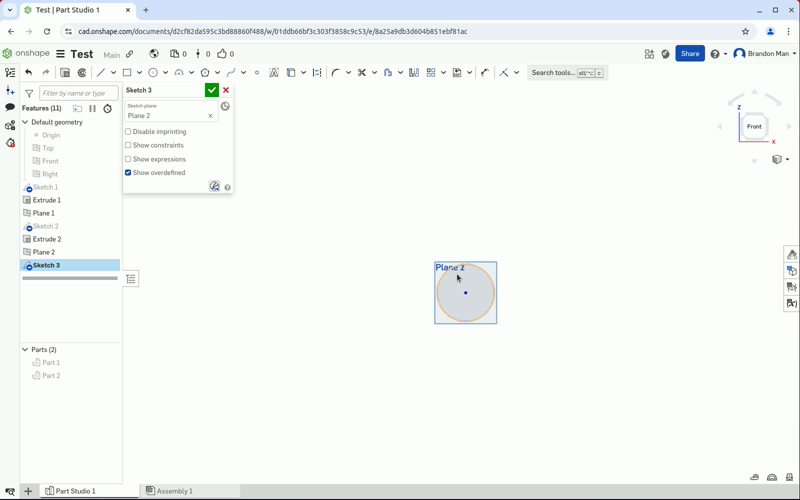
scroll(6)
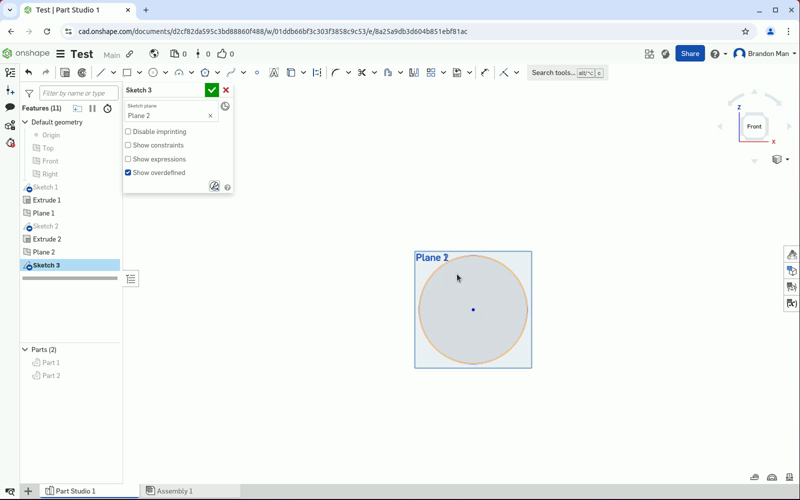
scroll(6)
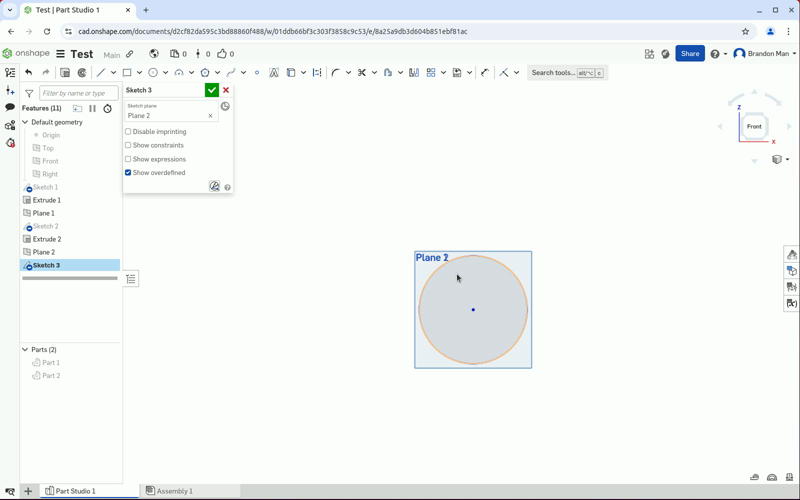
scroll(6)
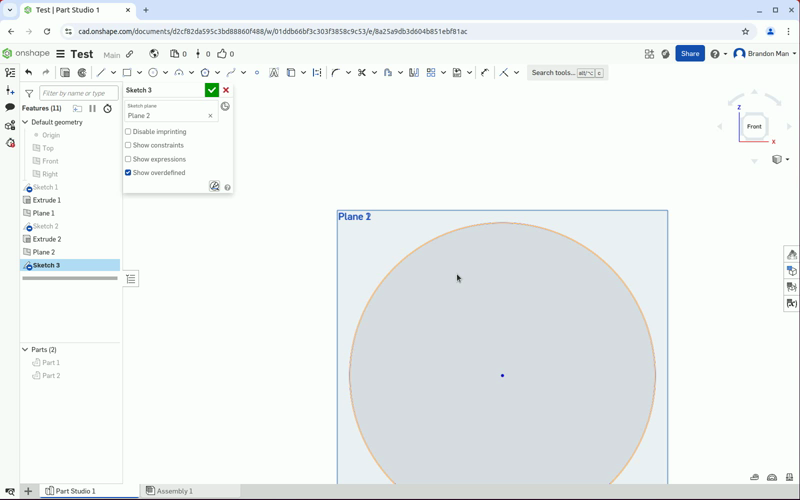
click(457, 273)
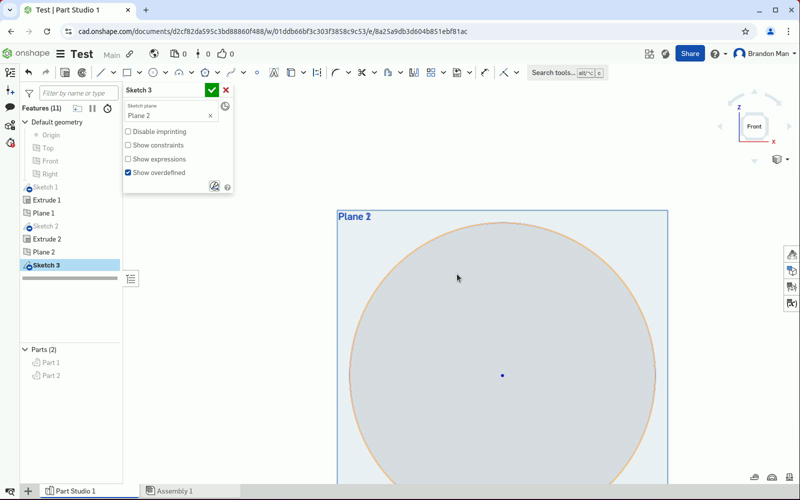
scroll(-6)
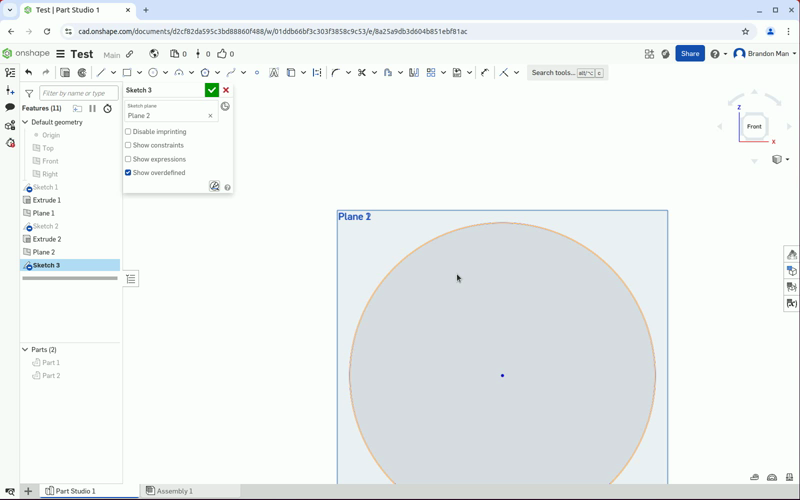
scroll(-6)
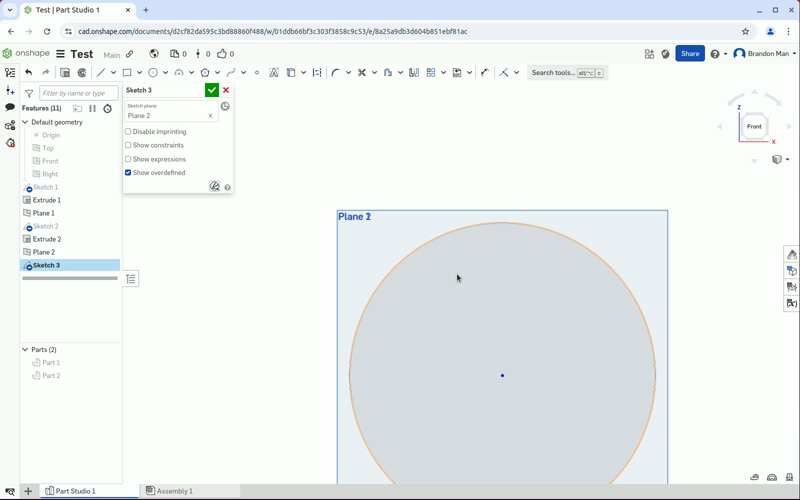
scroll(-6)
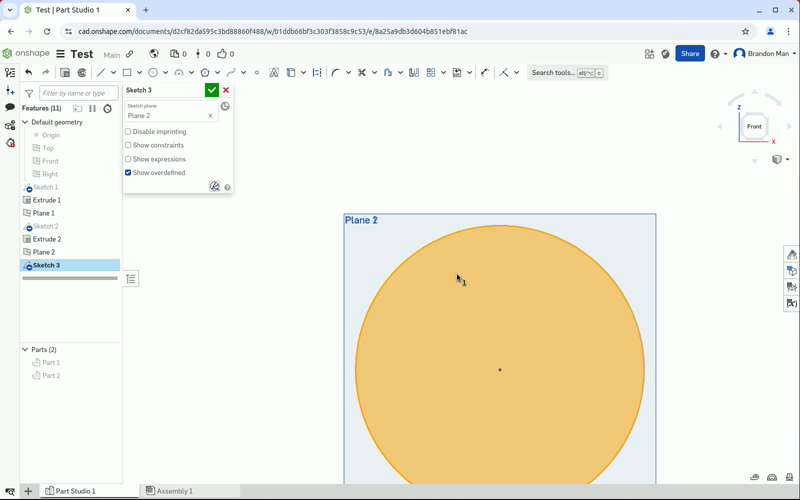
scroll(-6)
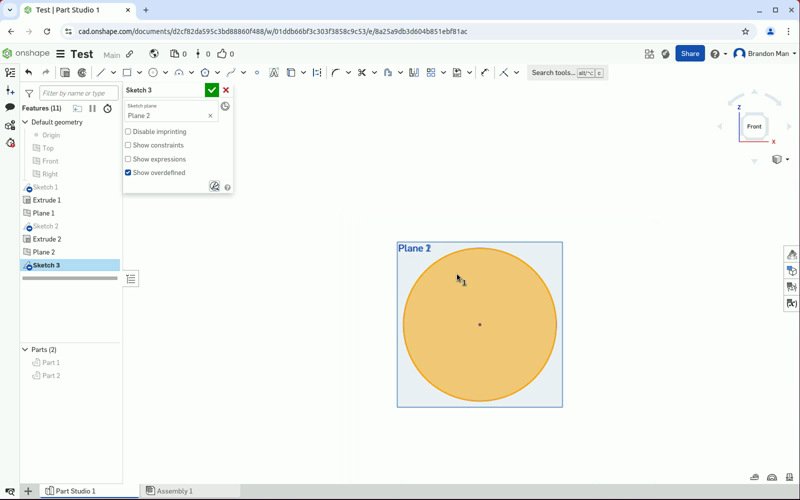
scroll(-6)
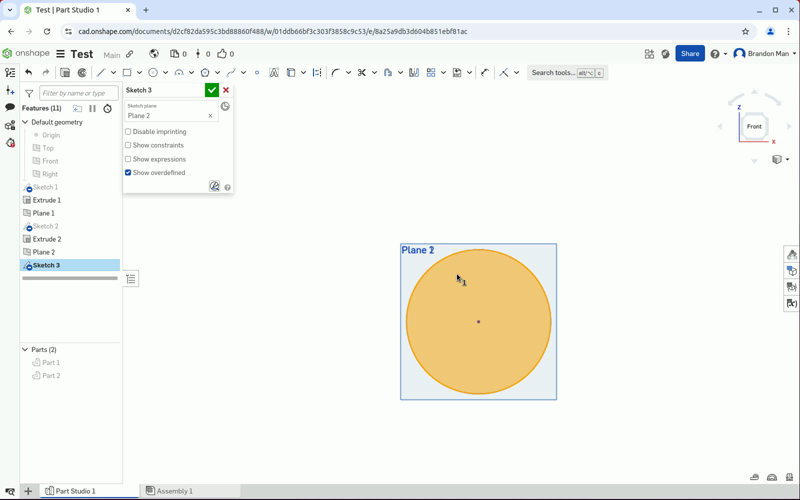
scroll(-6)
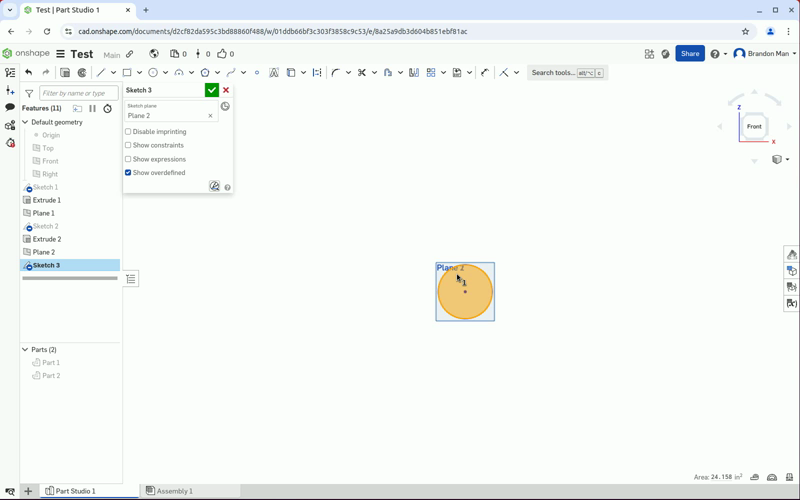
scroll(-6)
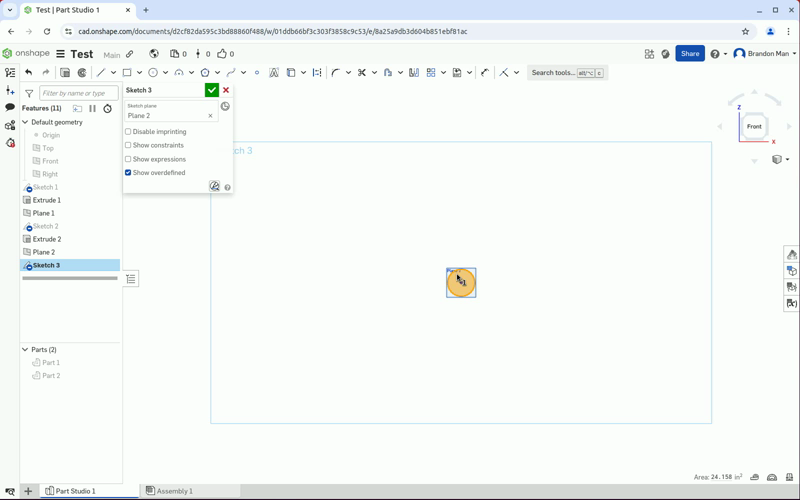
mouse_move(73, 352)
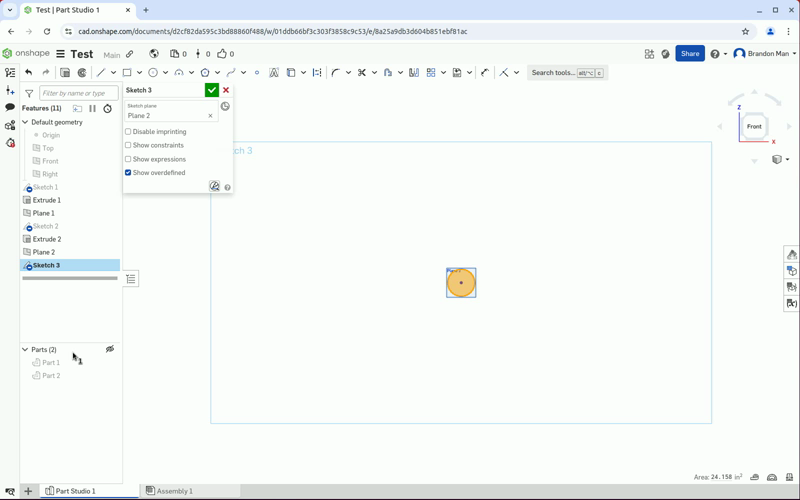
key(shift+y)
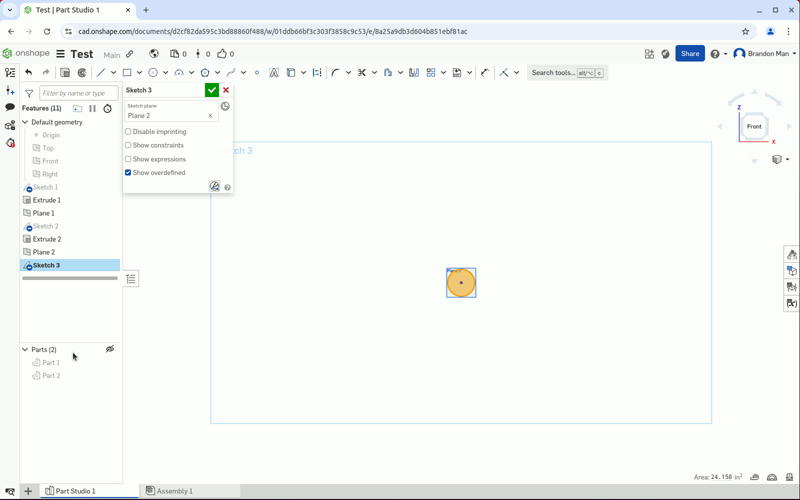
key(shift+e)
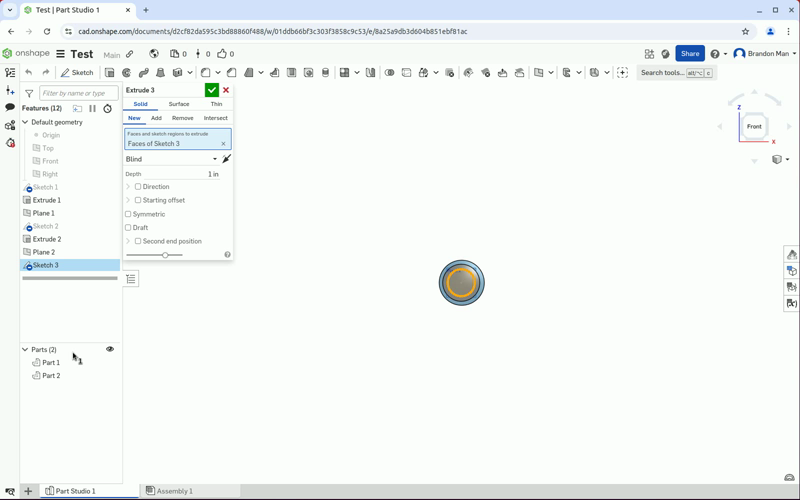
mouse_move(143, 106)
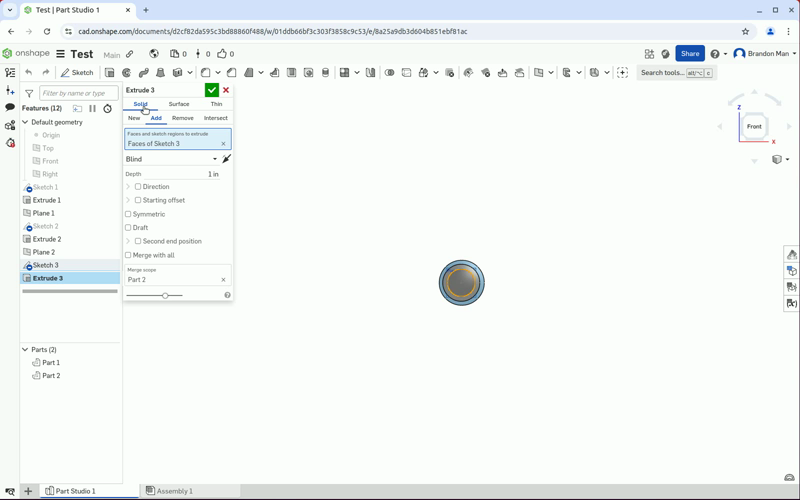
click(143, 106)
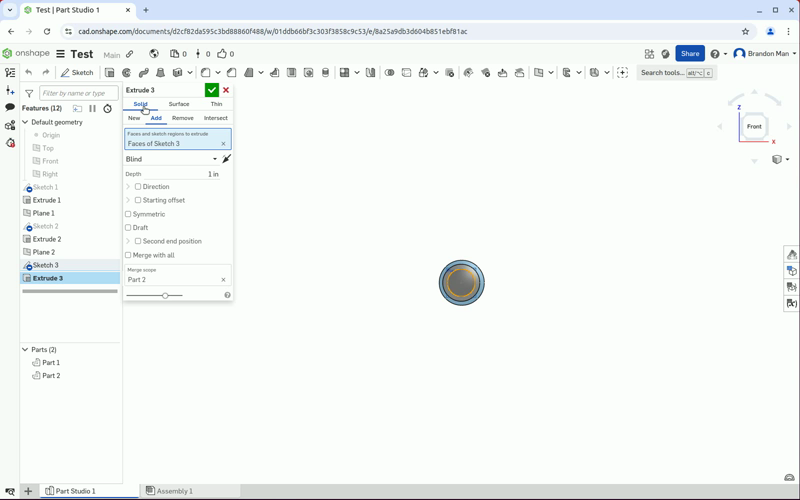
mouse_move(137, 120)
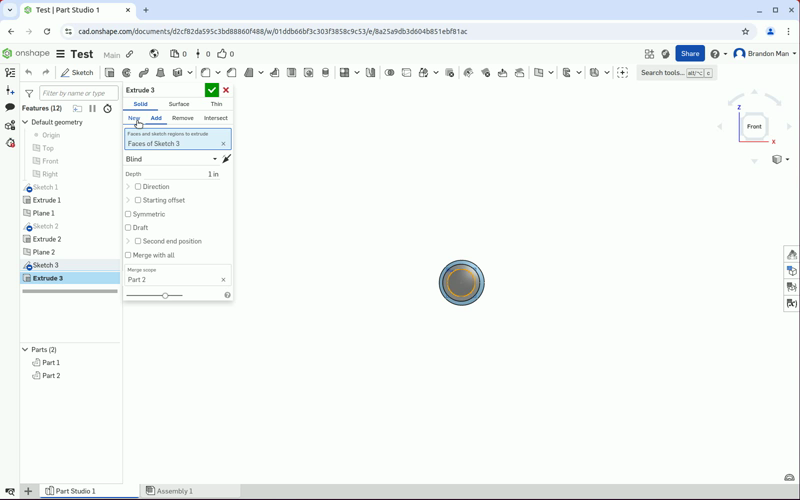
click(137, 120)
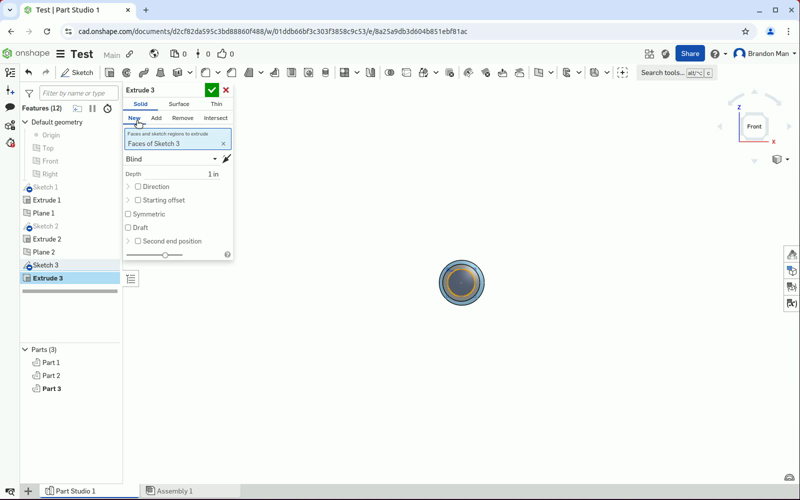
key(tab, 4)
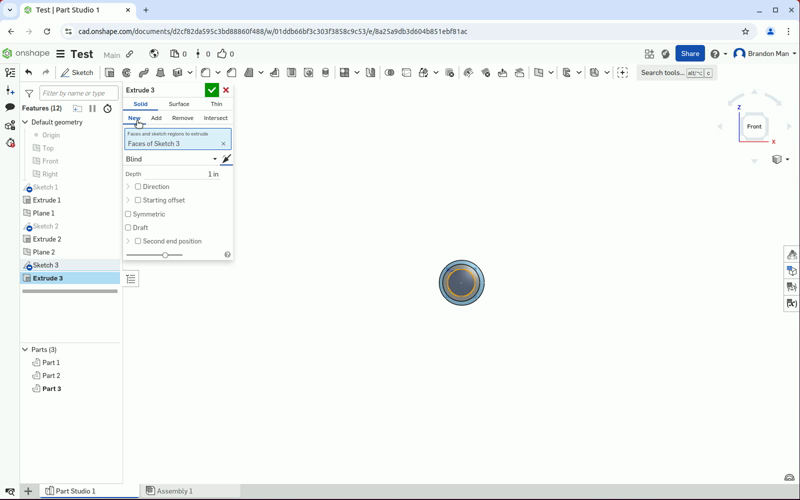
text(14.202)
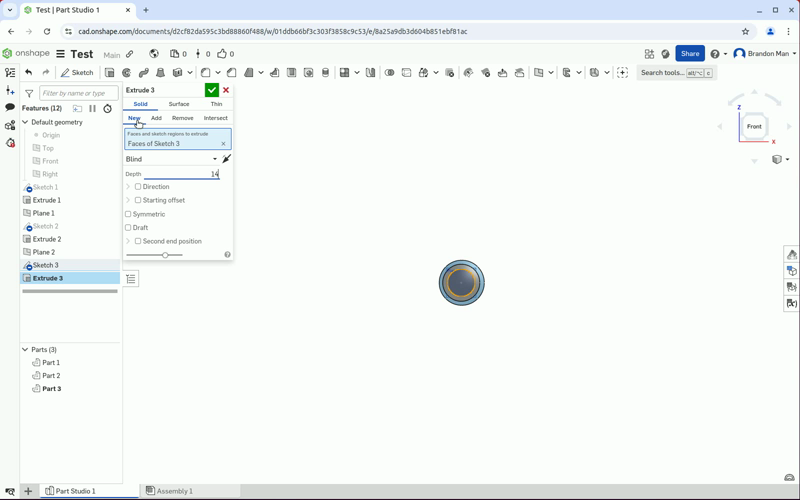
key(enter)
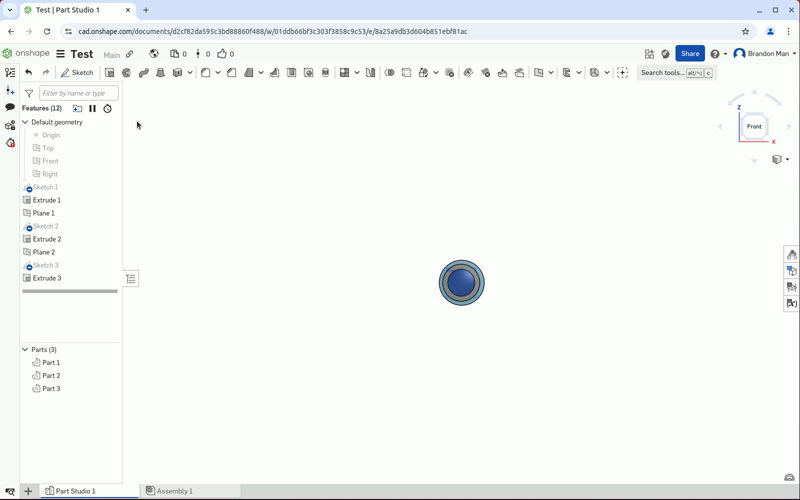
key(shift+h)
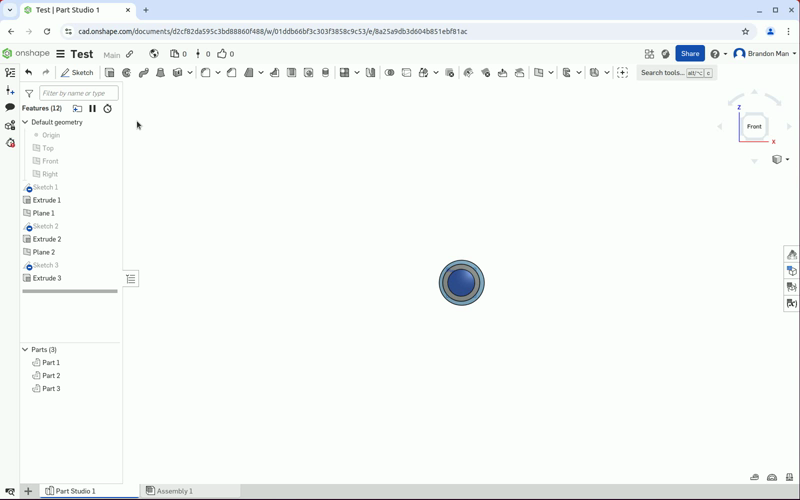
key(shift+h)
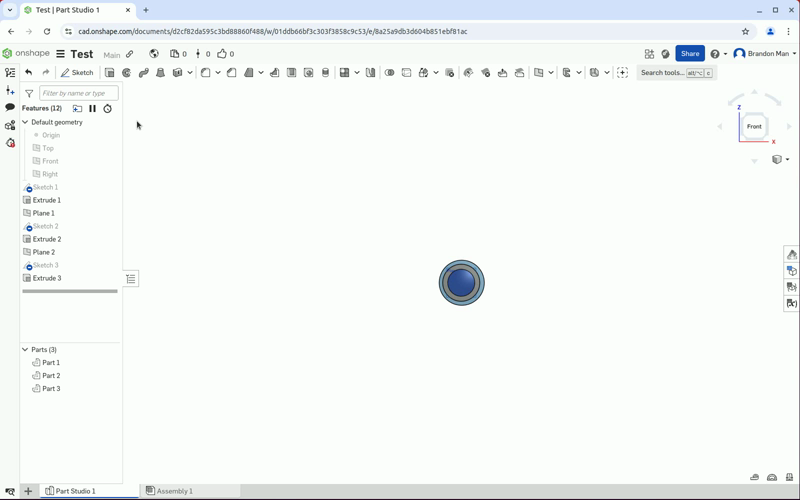
key(shift+7)
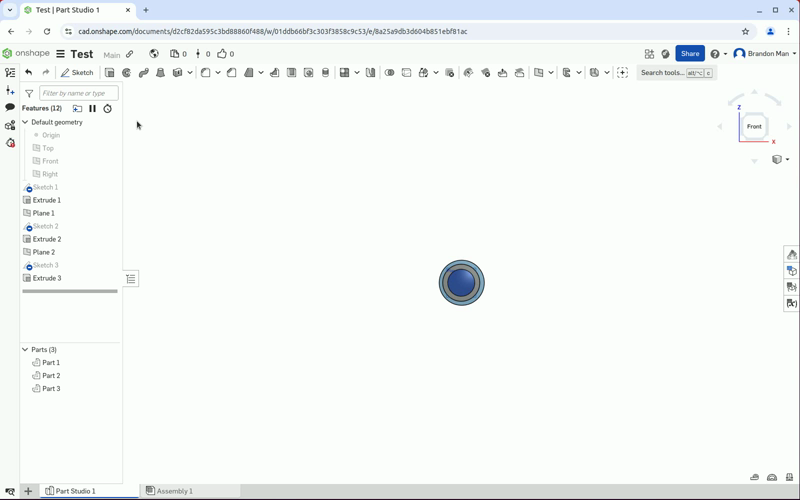
key(left, 2)
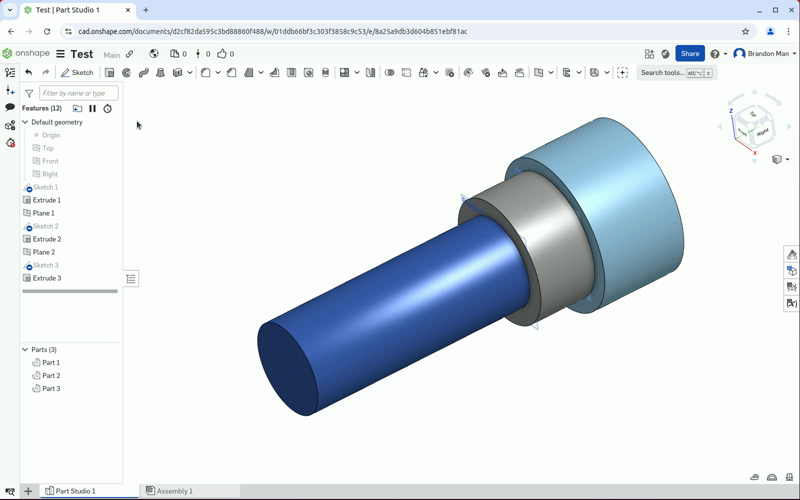
key(down, 2)
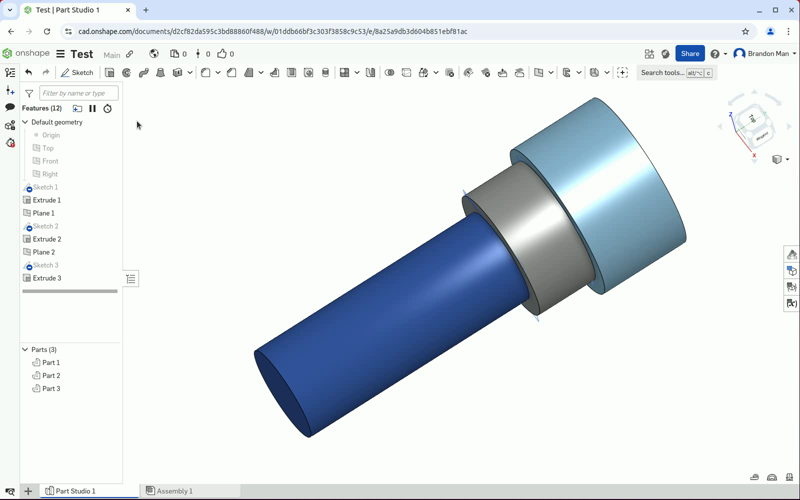
key(up, 2)
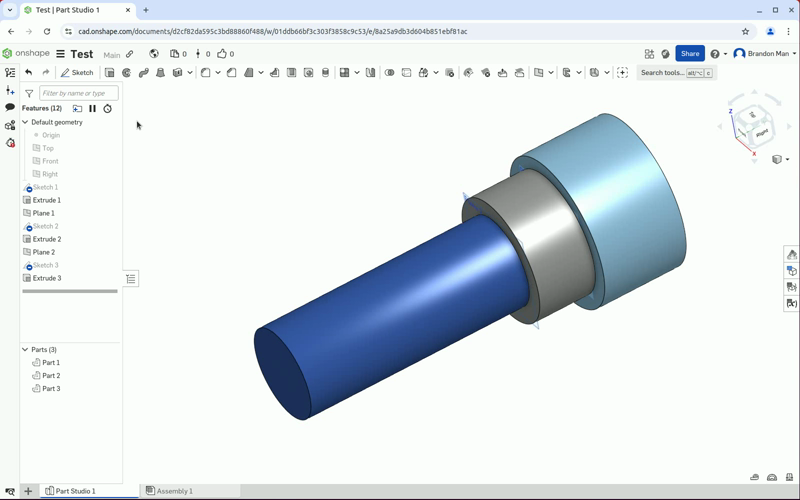
key(right, 2)
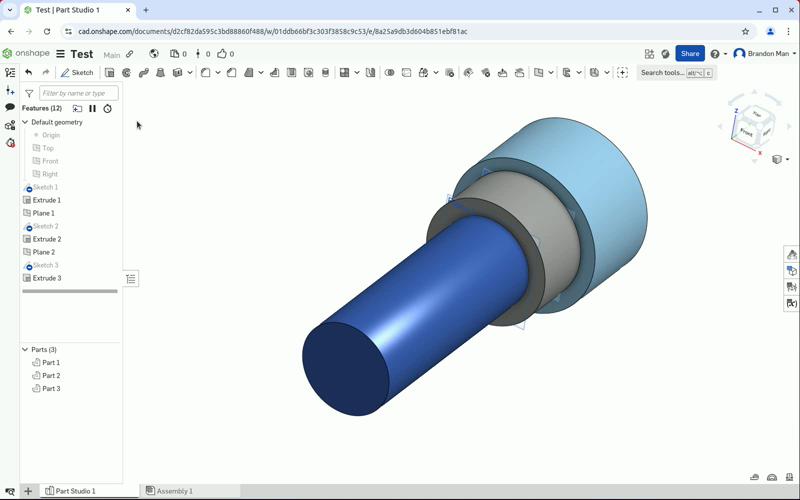
mouse_move(73, 189)
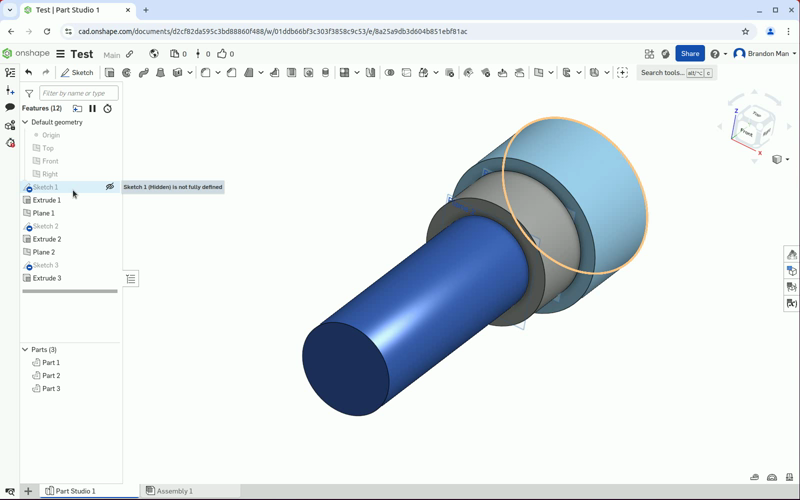
click(73, 189)